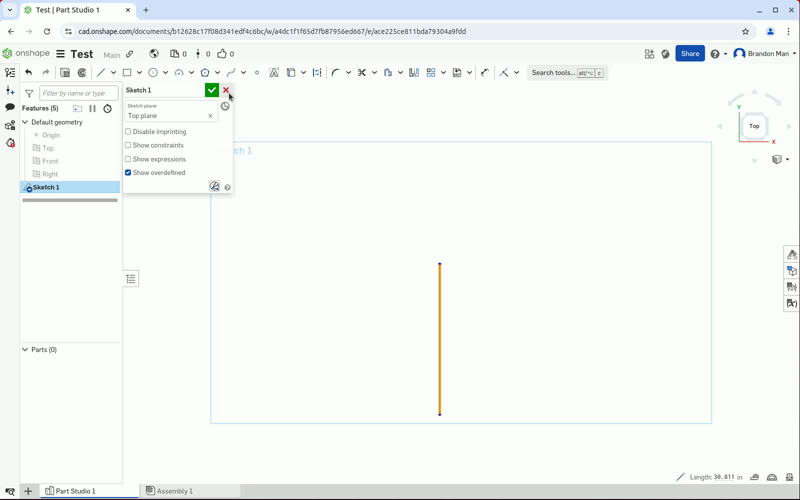
key(shift+h)
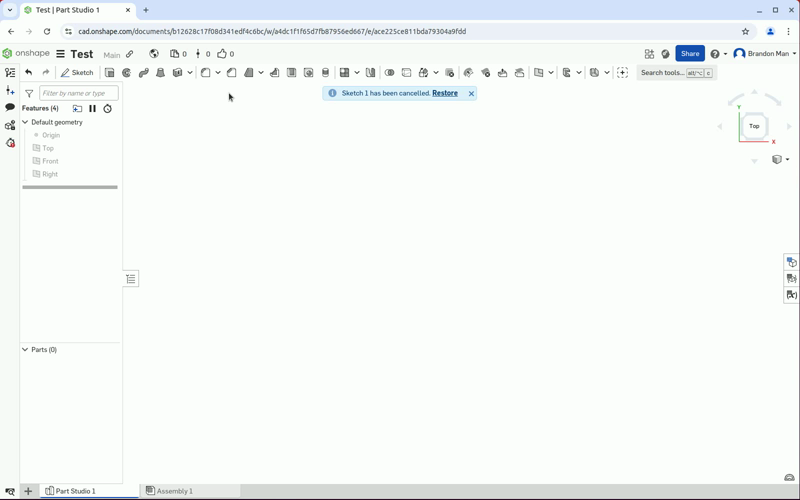
mouse_move(73, 352)
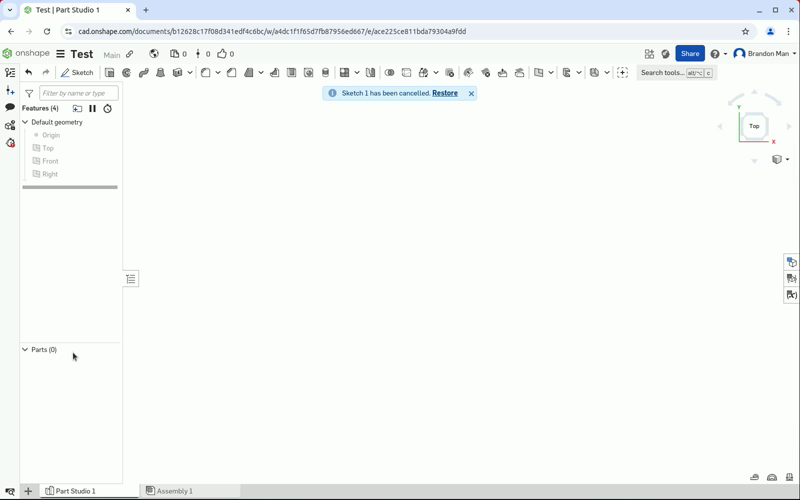
key(y)
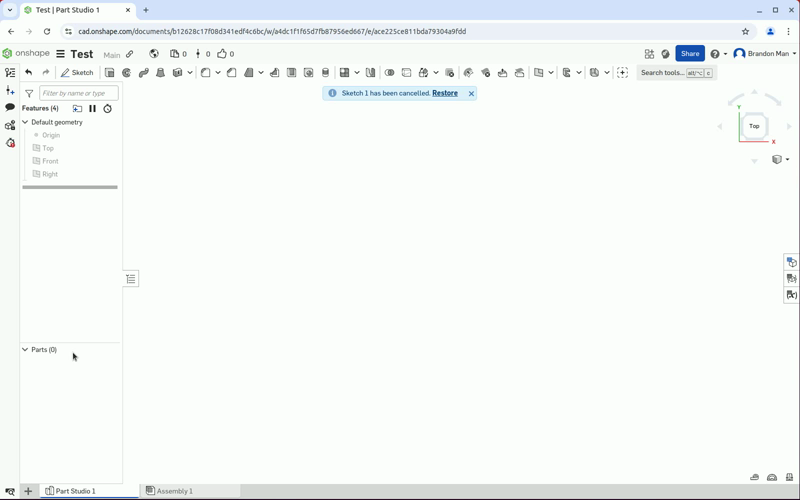
key(shift+p)
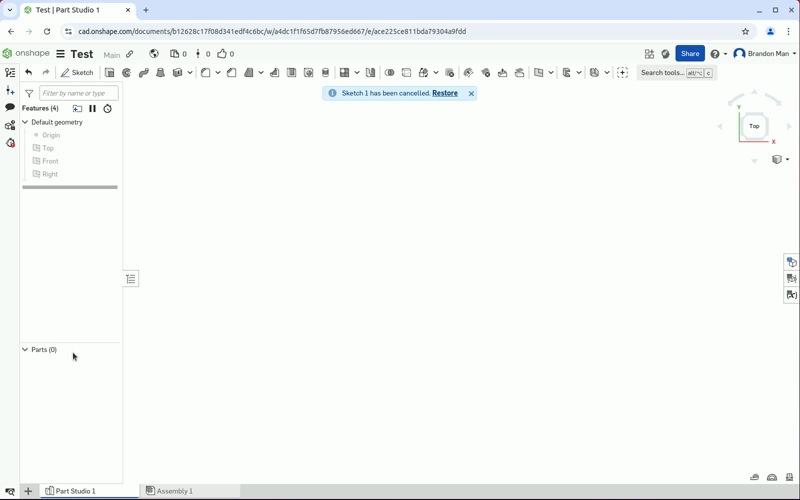
key(space)
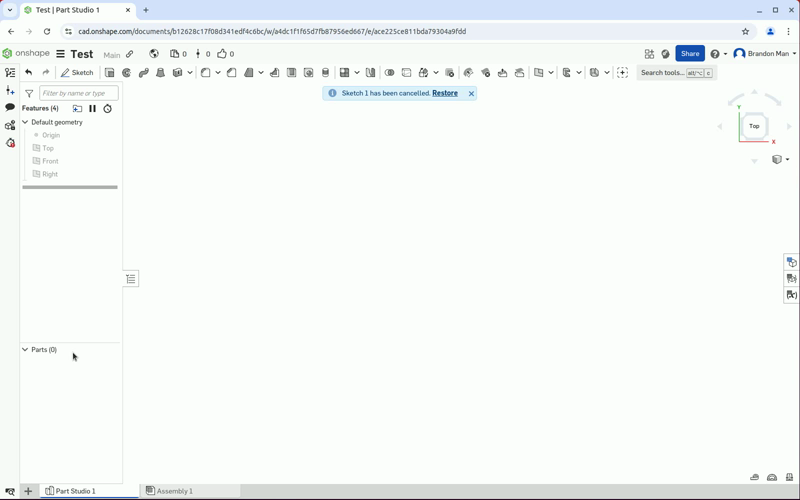
key_down(shift)
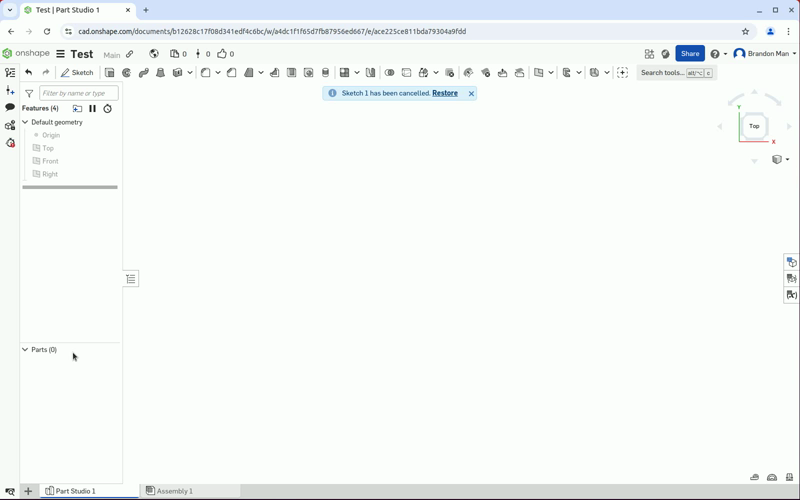
key(up)
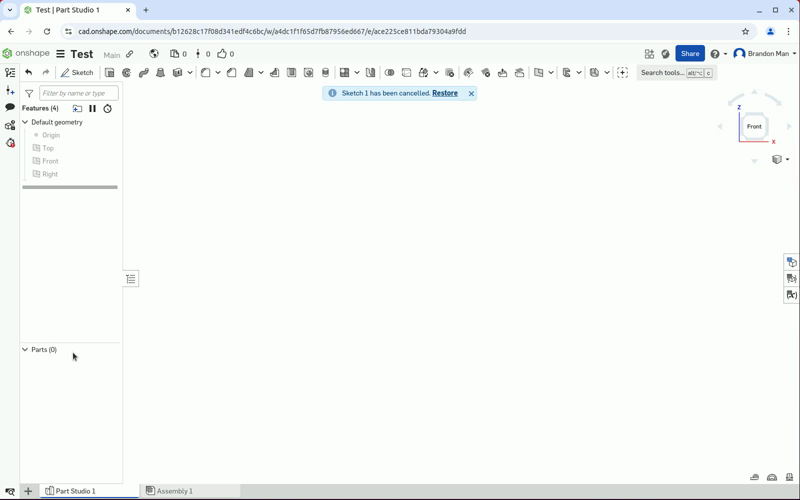
key_up(shift)
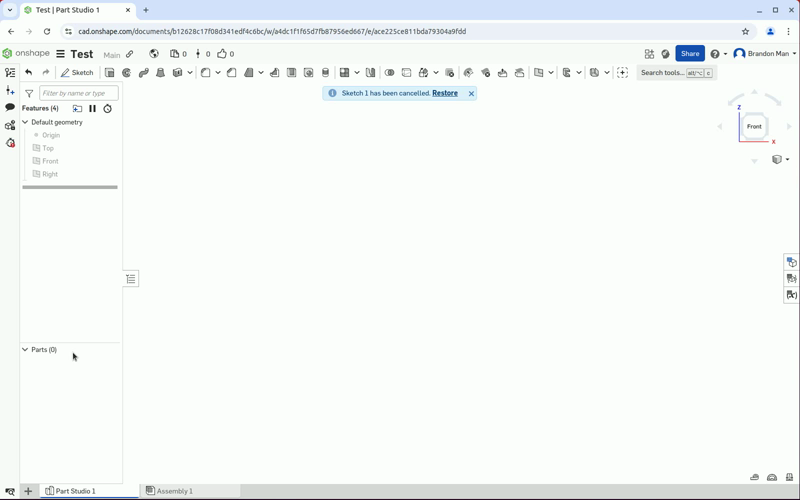
mouse_move(73, 352)
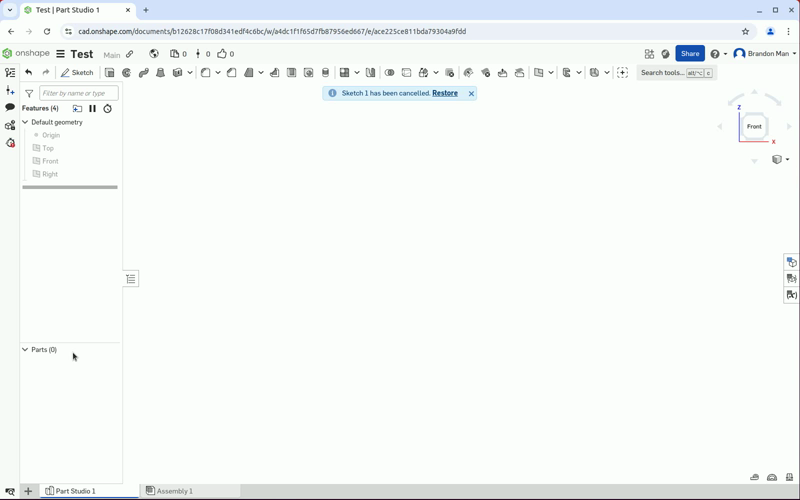
key(shift+y)
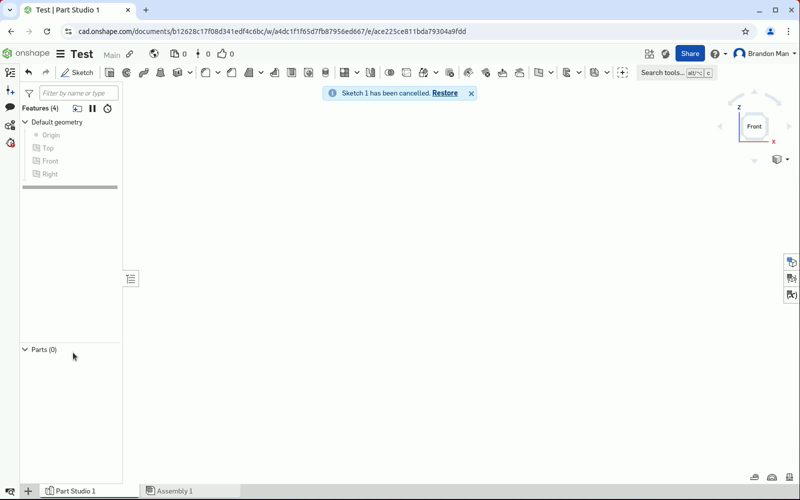
key(shift+s)
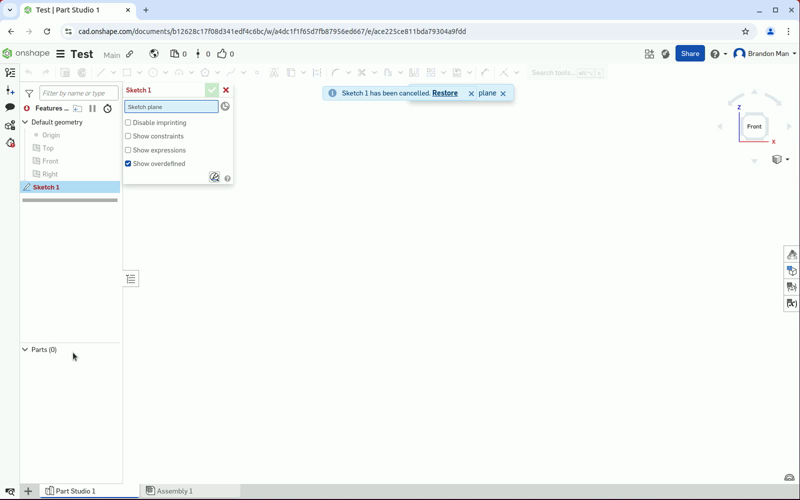
mouse_move(73, 163)
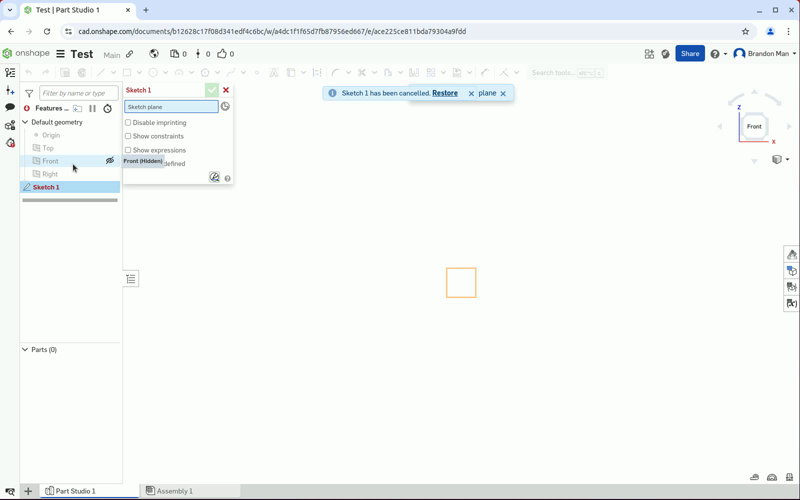
click(73, 163)
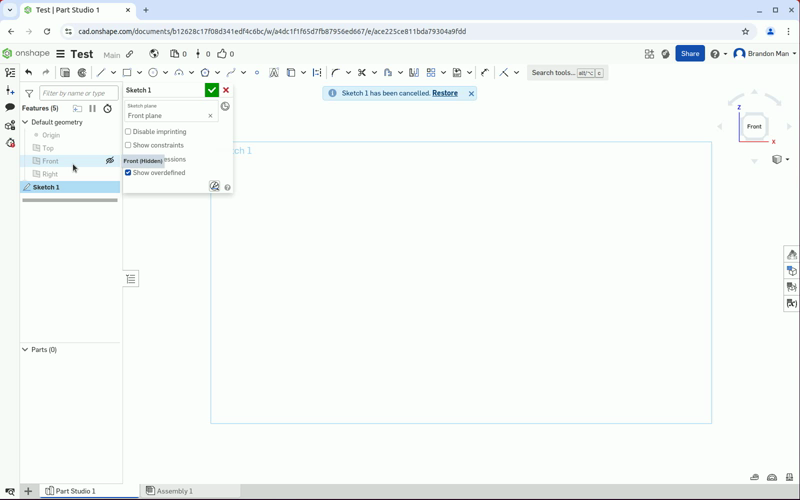
mouse_move(73, 352)
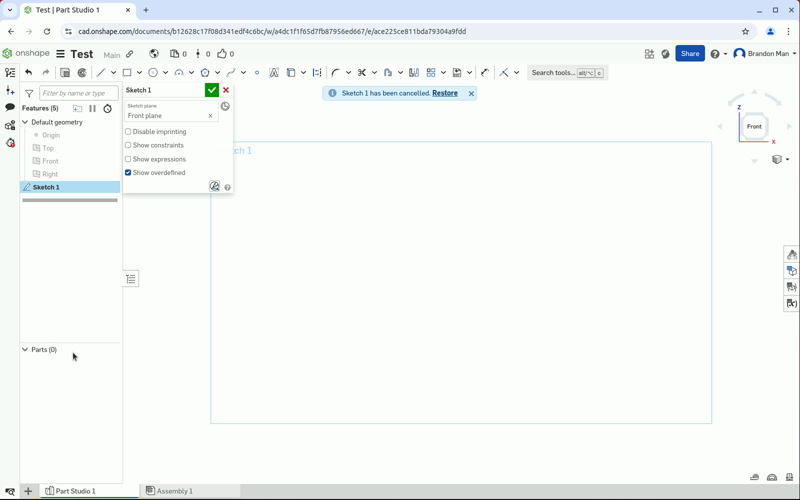
key(y)
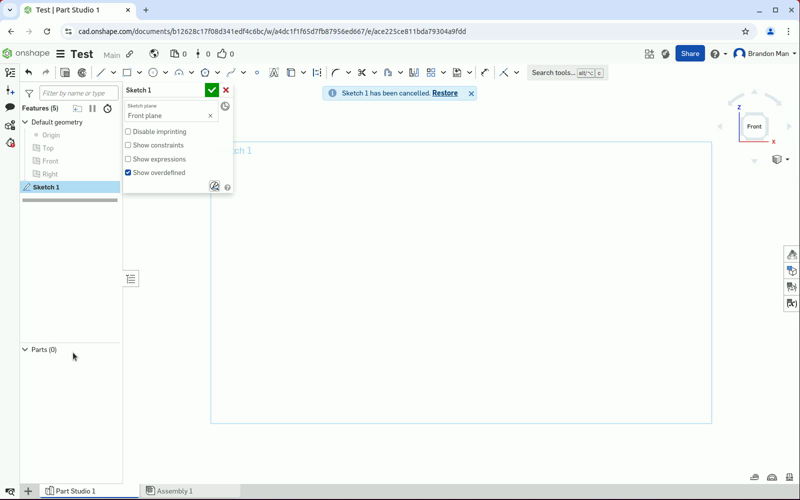
key(l)
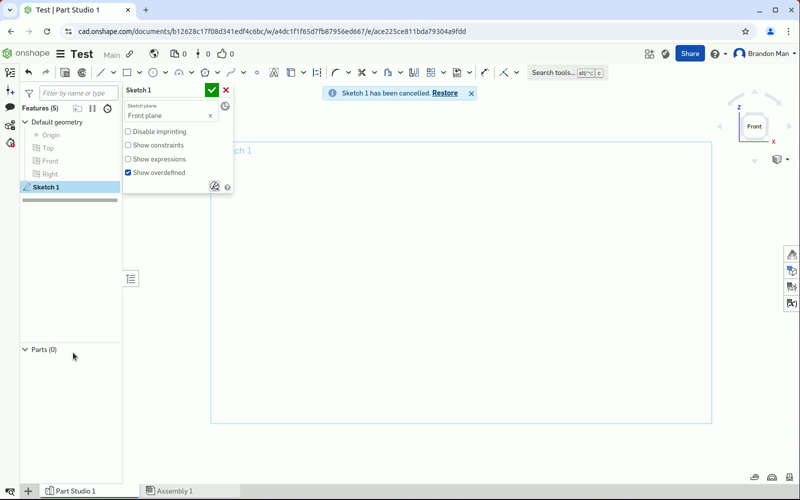
key_down(shift)
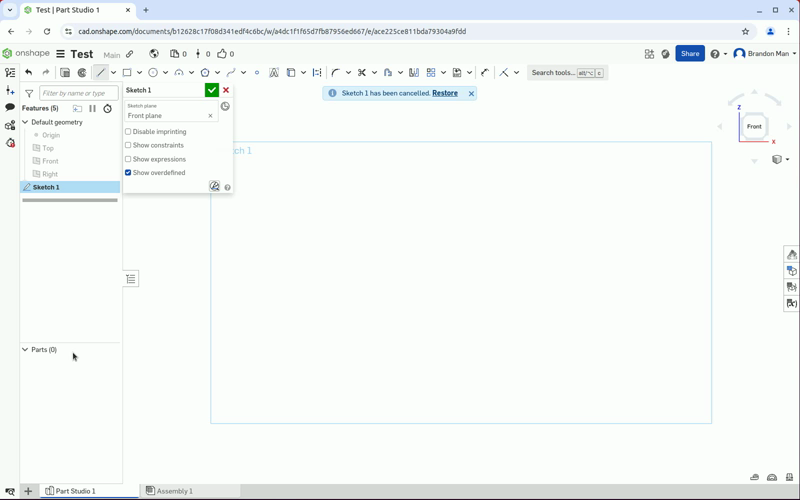
mouse_move(348, 282)
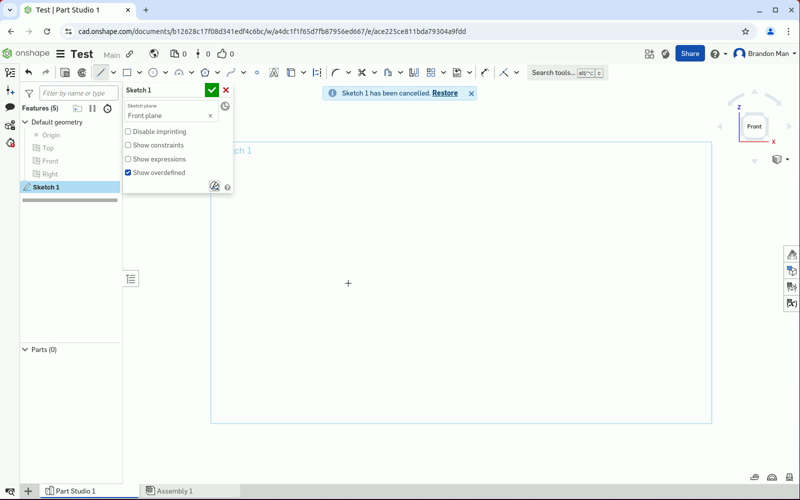
click(348, 282)
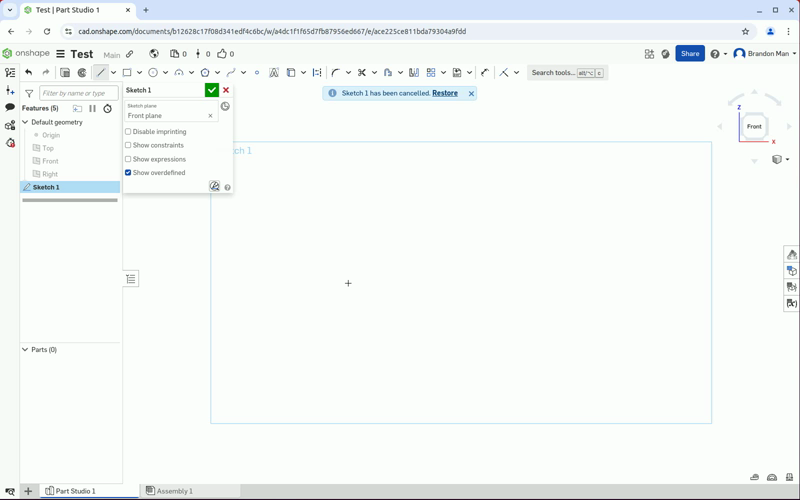
key_up(shift)
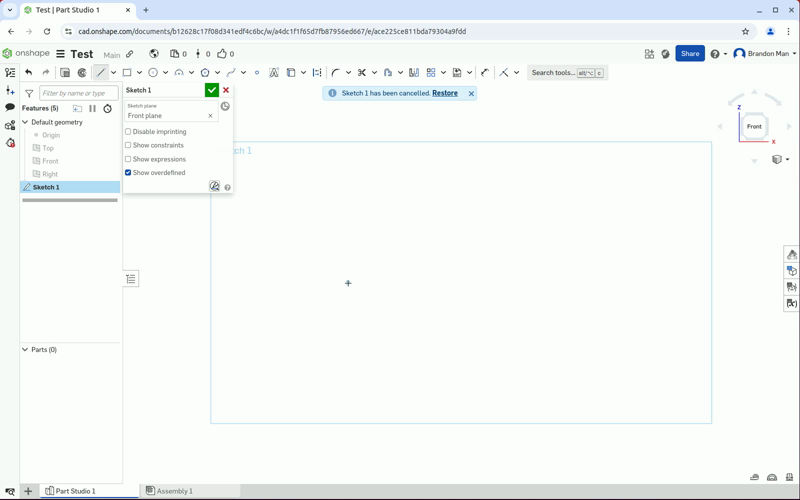
key_down(shift)
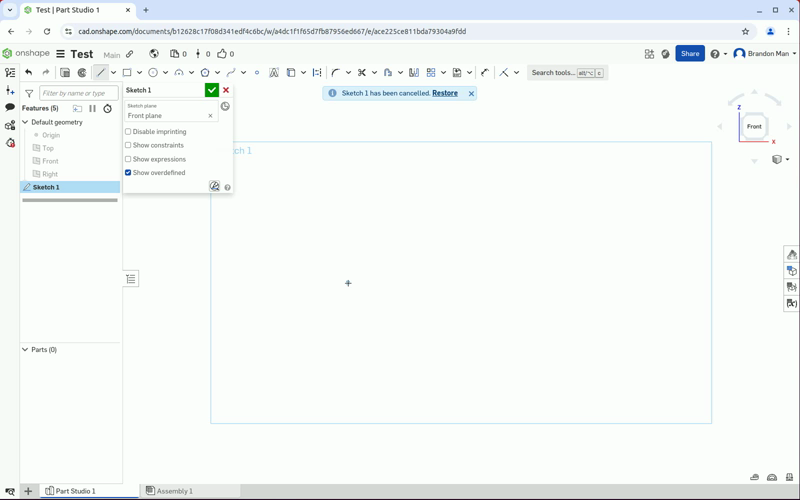
mouse_move(460, 282)
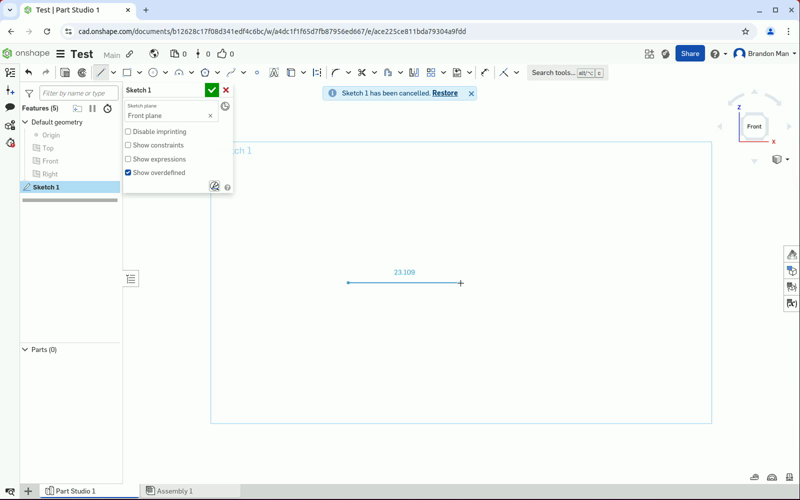
click(460, 282)
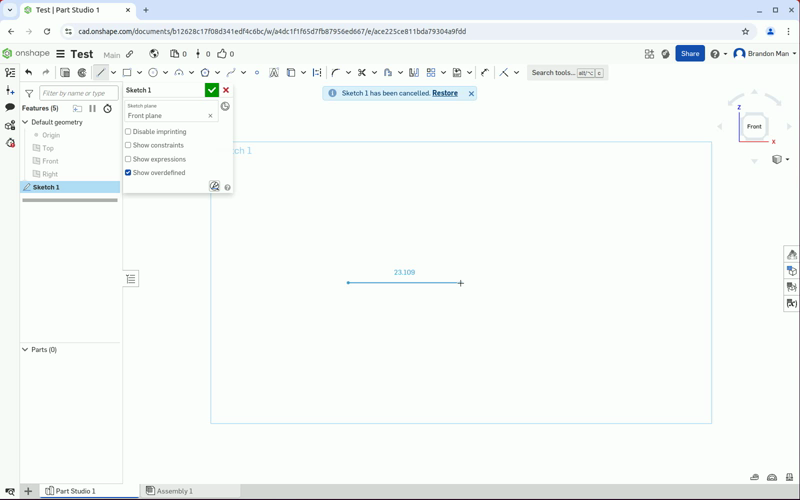
key_up(shift)
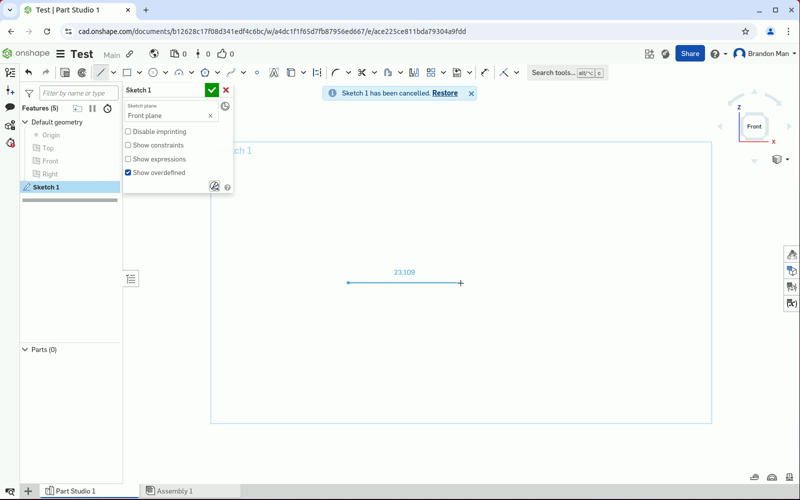
key_down(shift)
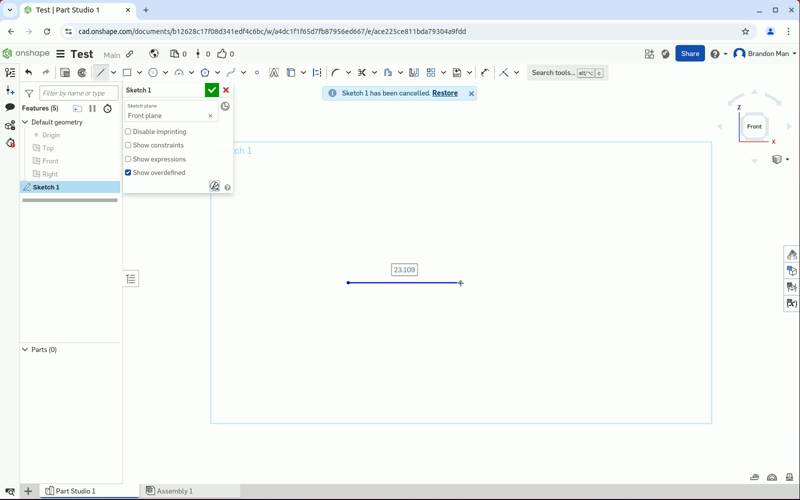
mouse_move(460, 170)
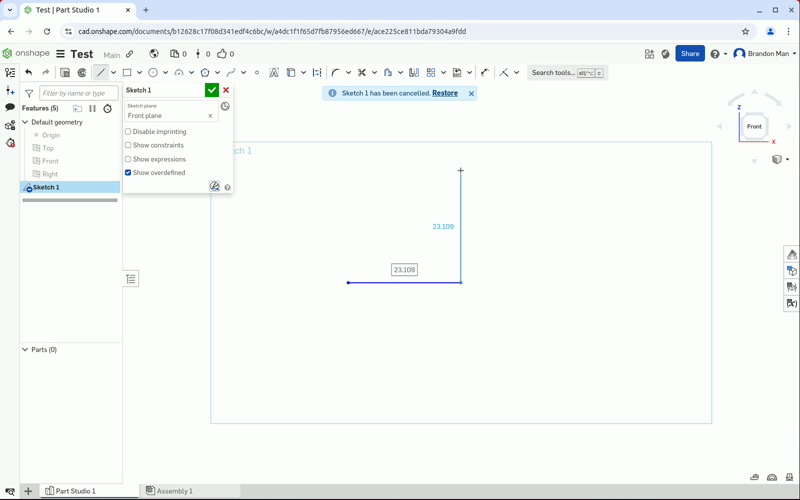
click(460, 170)
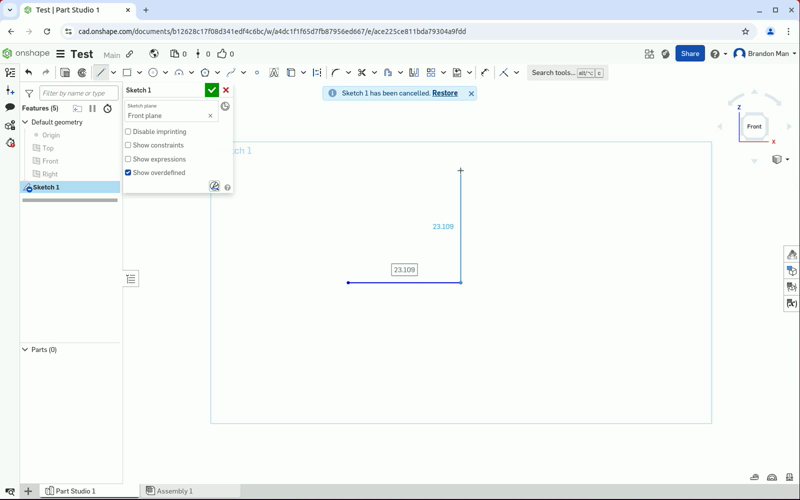
key_up(shift)
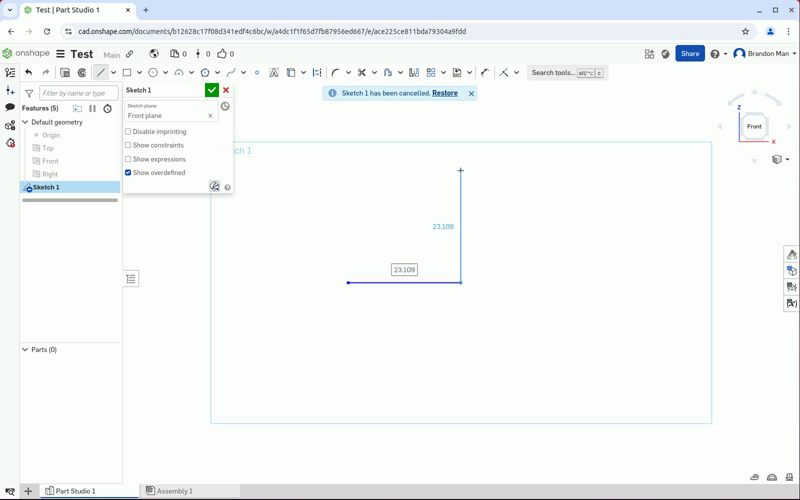
key_down(shift)
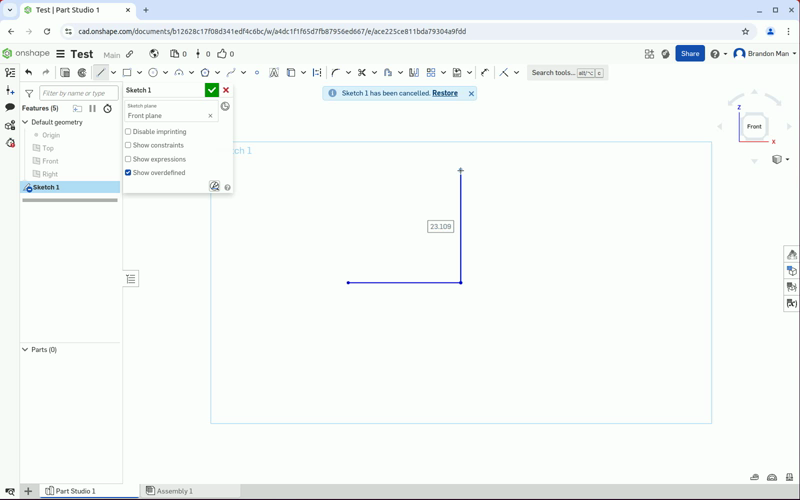
mouse_move(348, 170)
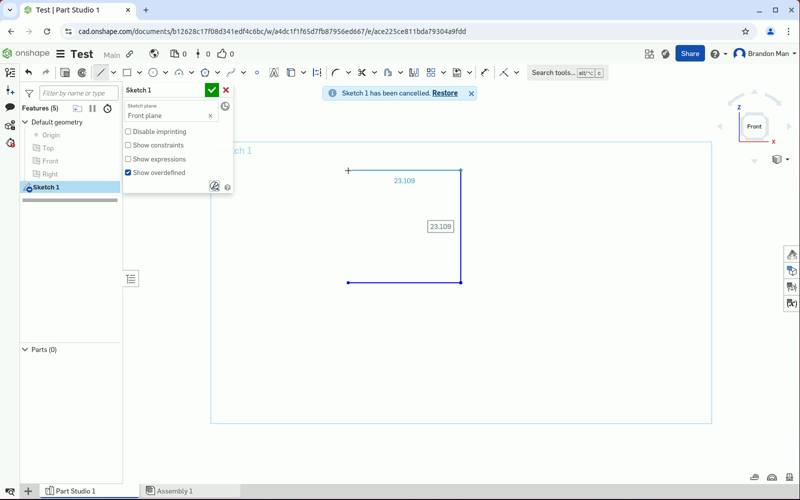
click(348, 170)
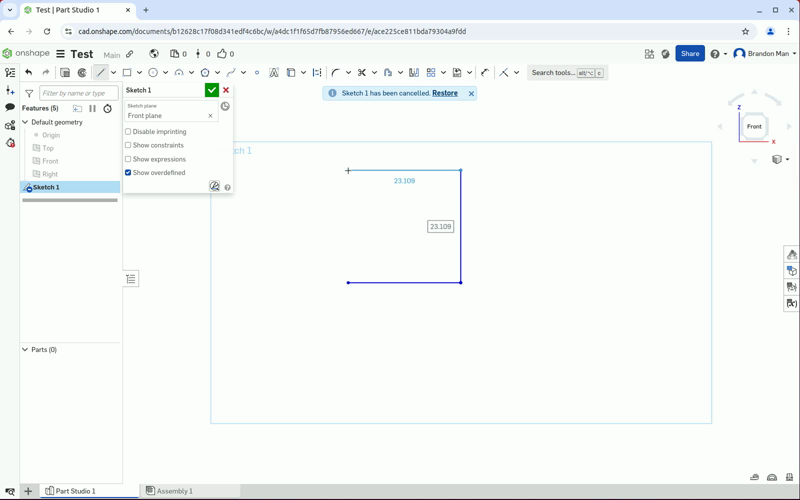
key_up(shift)
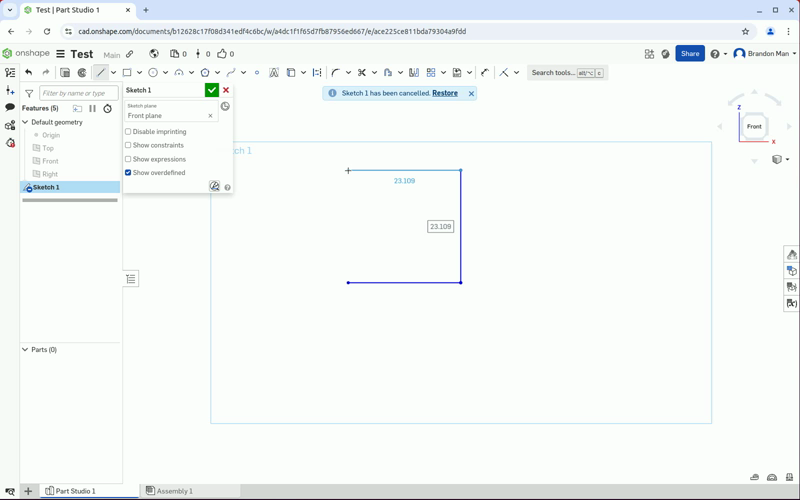
key_down(shift)
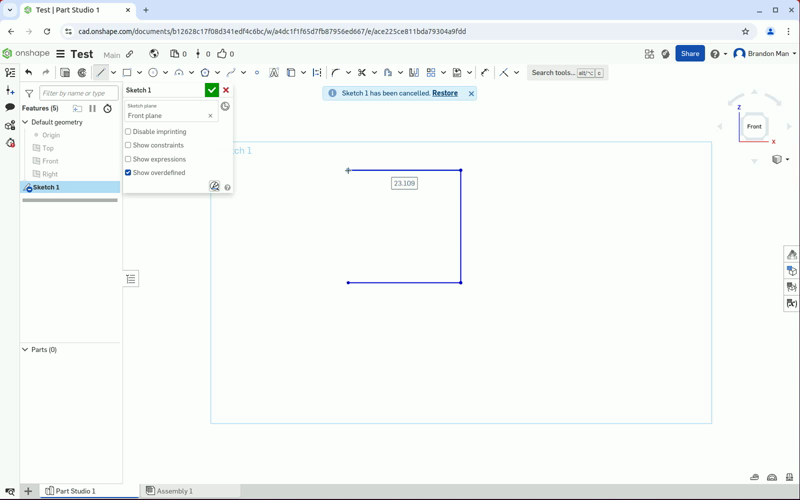
mouse_move(348, 282)
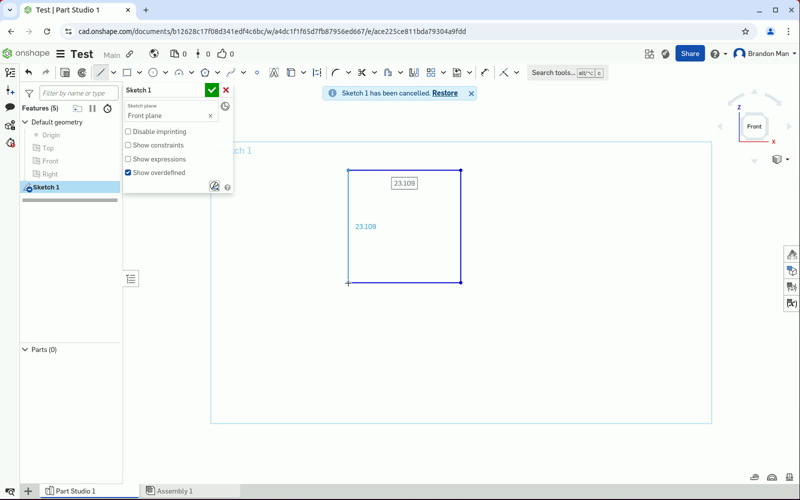
key_up(shift)
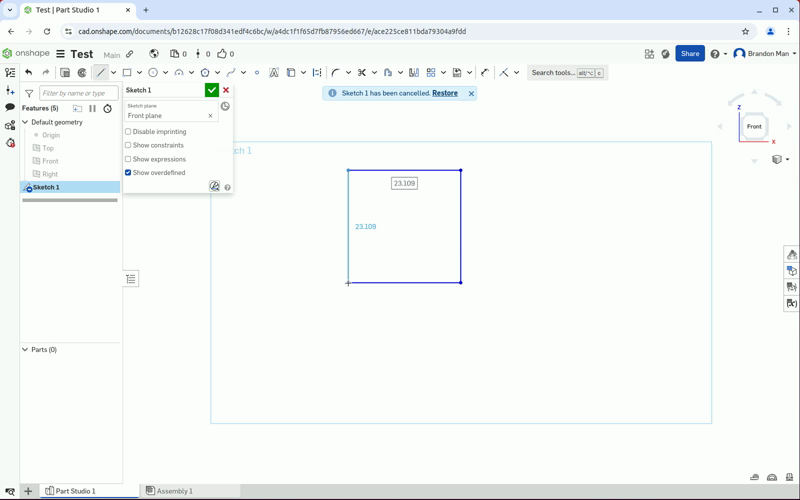
click(348, 282)
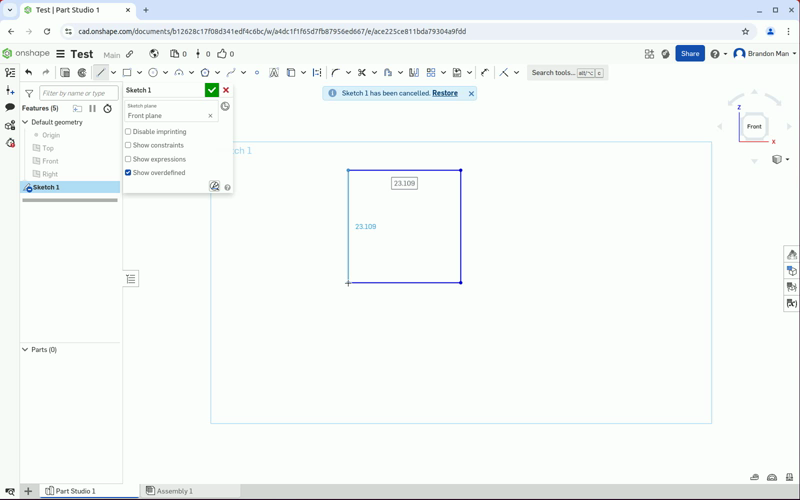
key(esc)
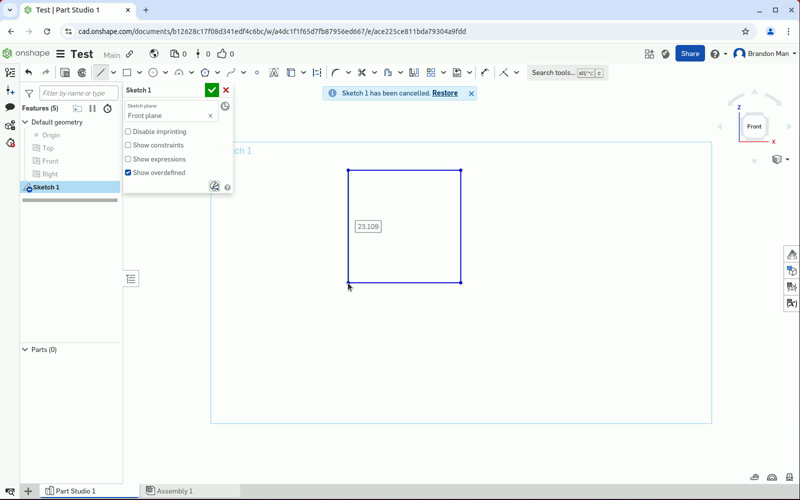
mouse_move(447, 180)
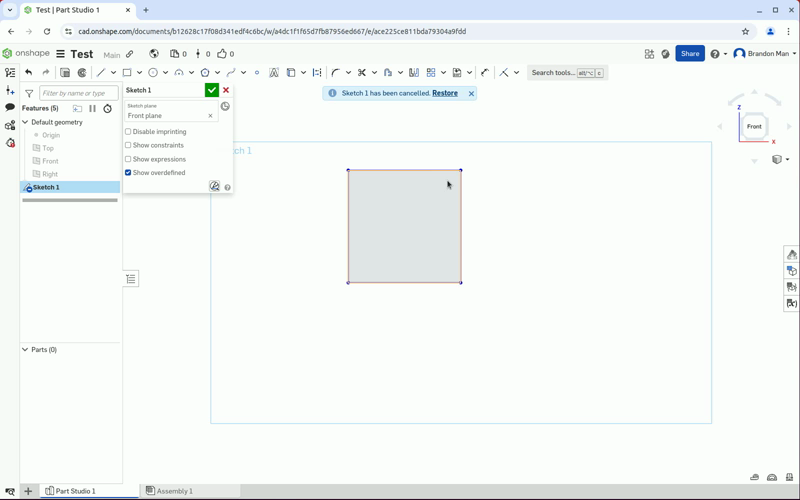
click(447, 180)
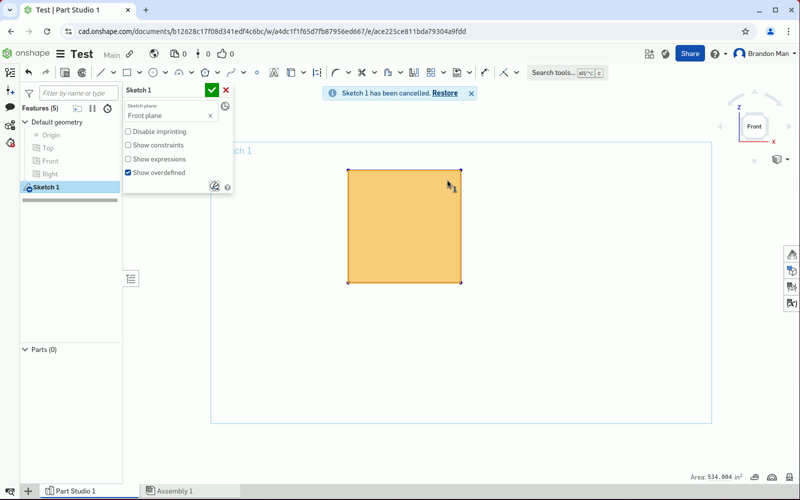
mouse_move(73, 352)
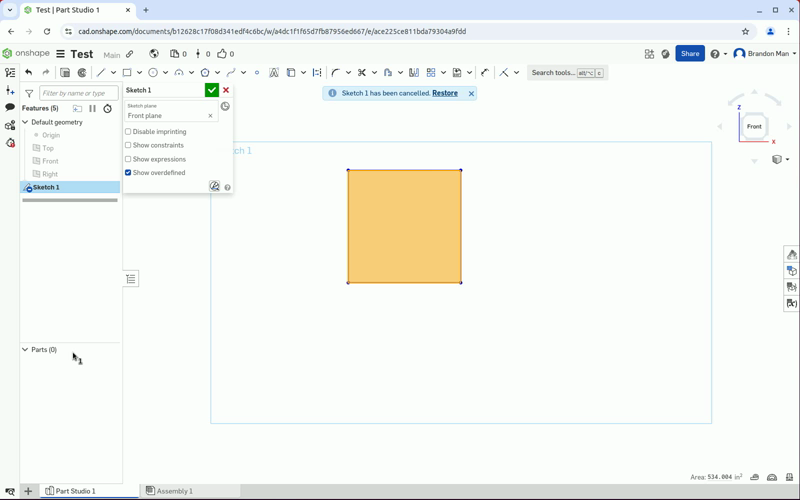
key(shift+y)
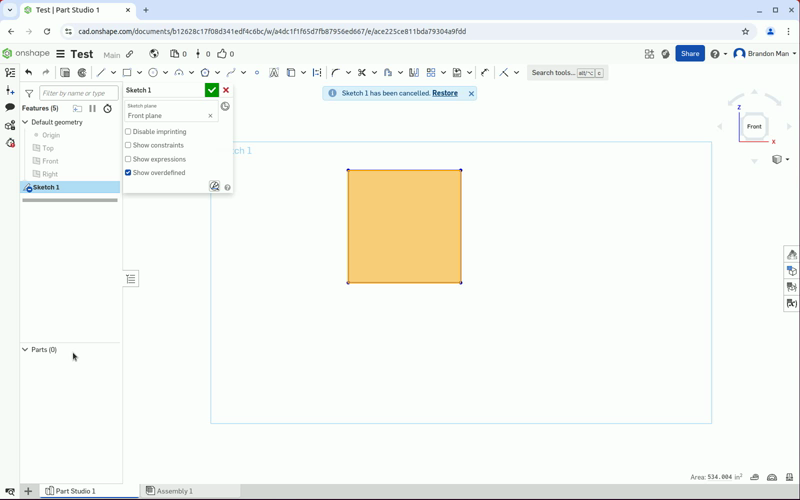
key(shift+e)
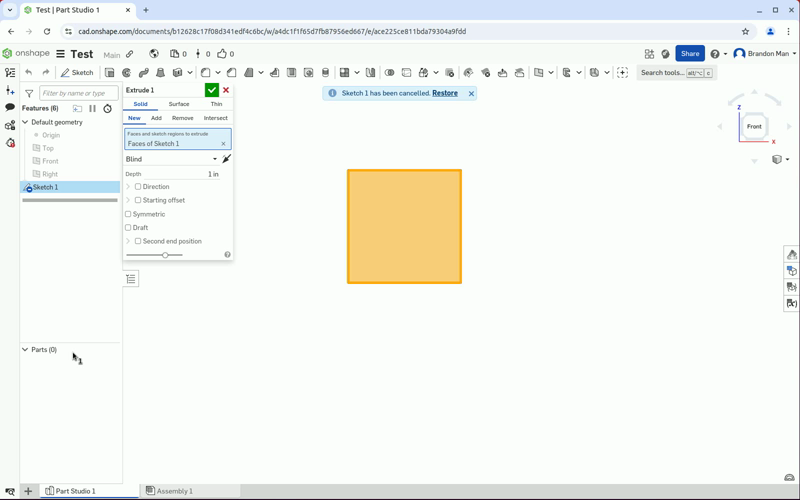
mouse_move(143, 106)
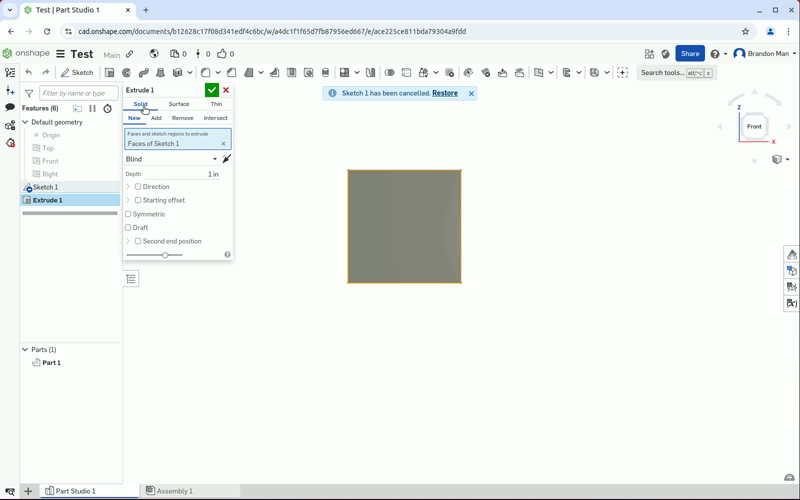
click(143, 106)
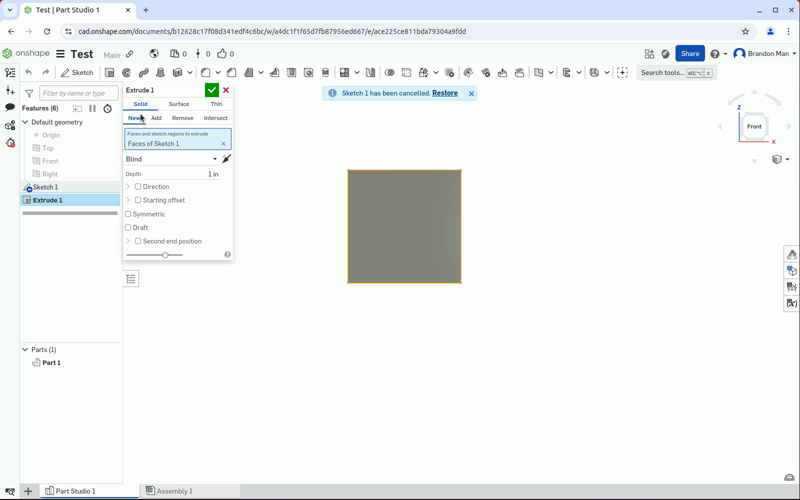
mouse_move(137, 120)
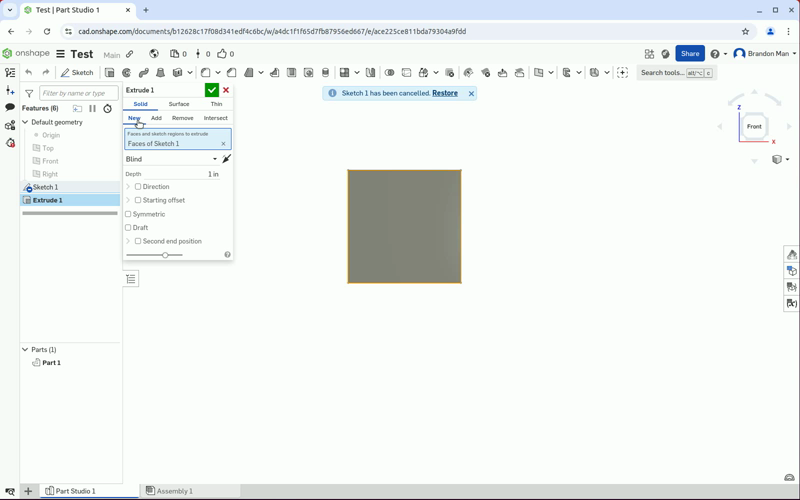
click(137, 120)
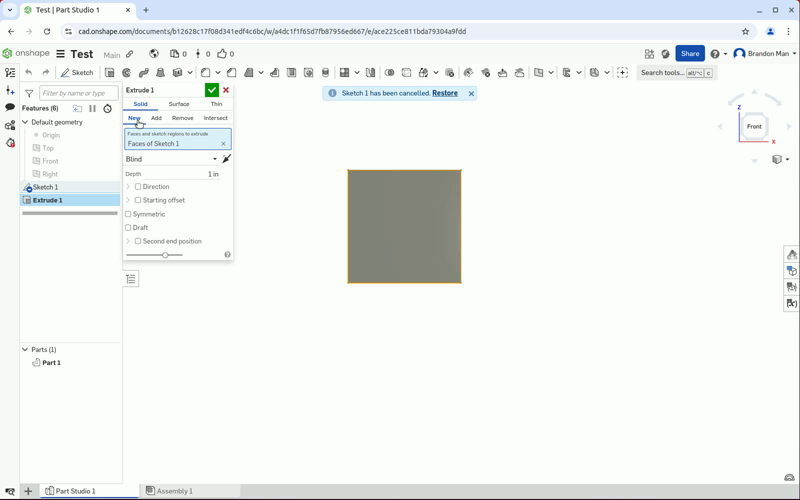
key(tab, 4)
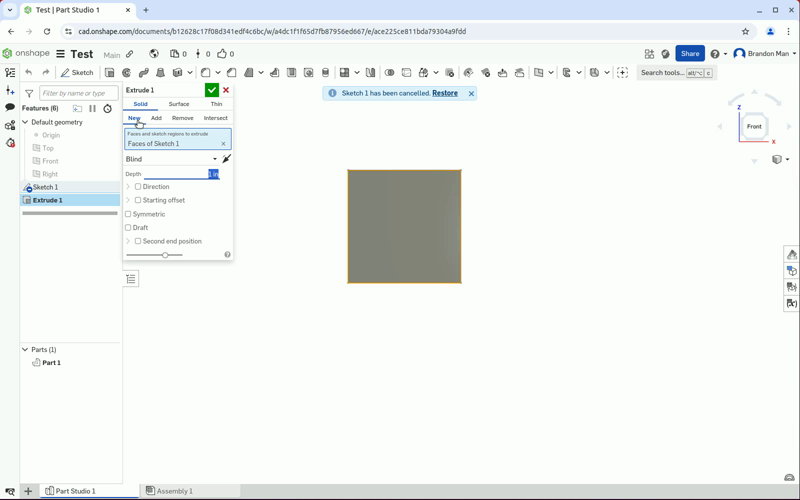
text(23.108)
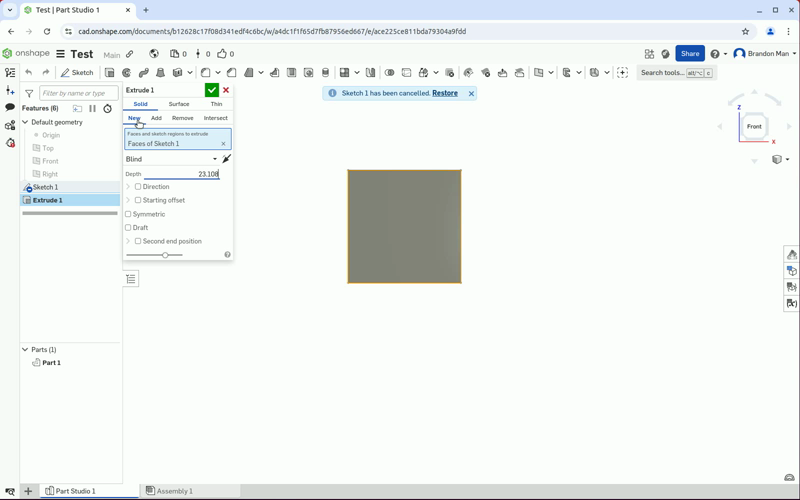
key(enter)
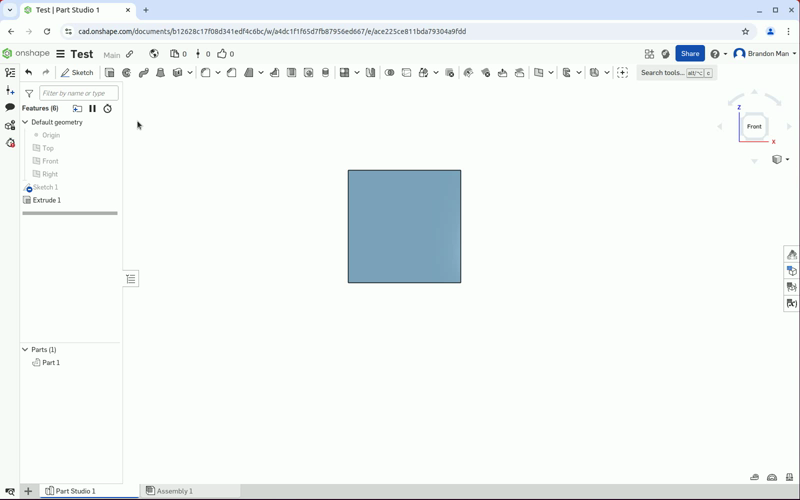
key(shift+h)
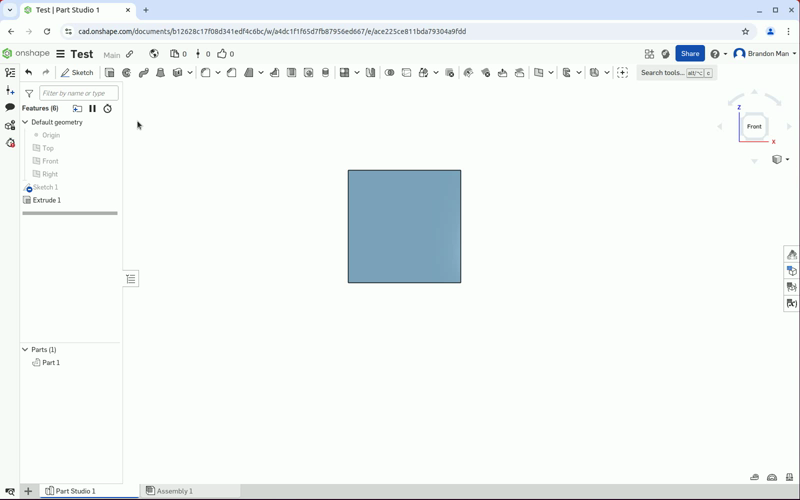
key(shift+h)
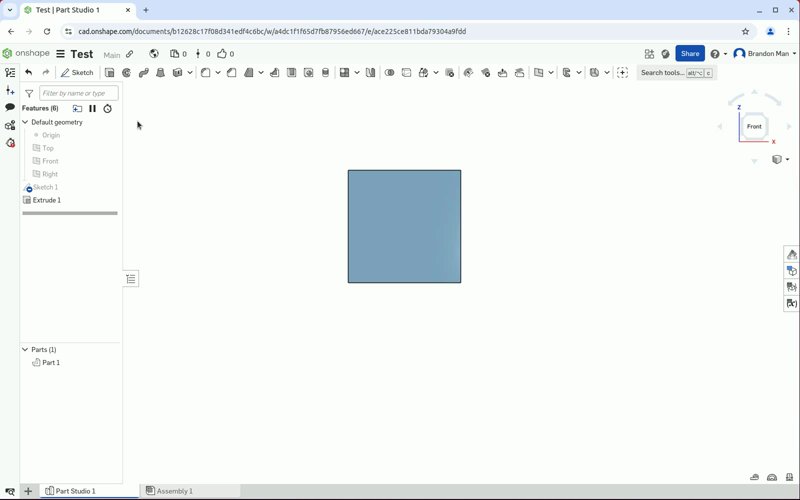
mouse_move(73, 189)
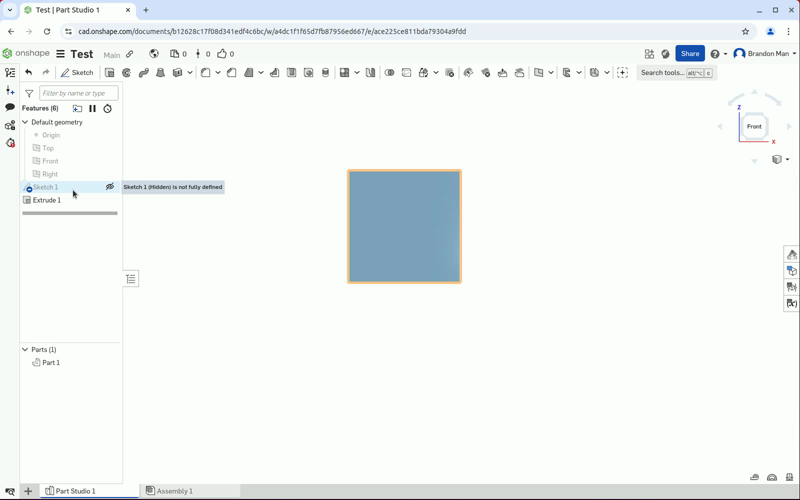
click(73, 189)
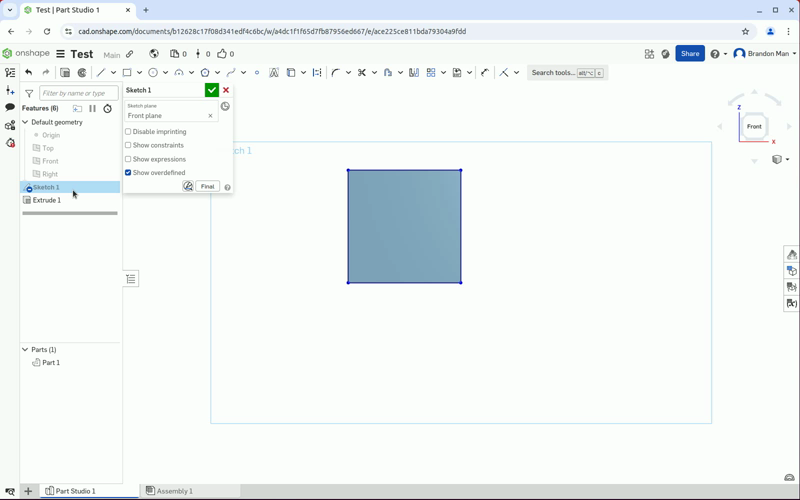
mouse_move(229, 92)
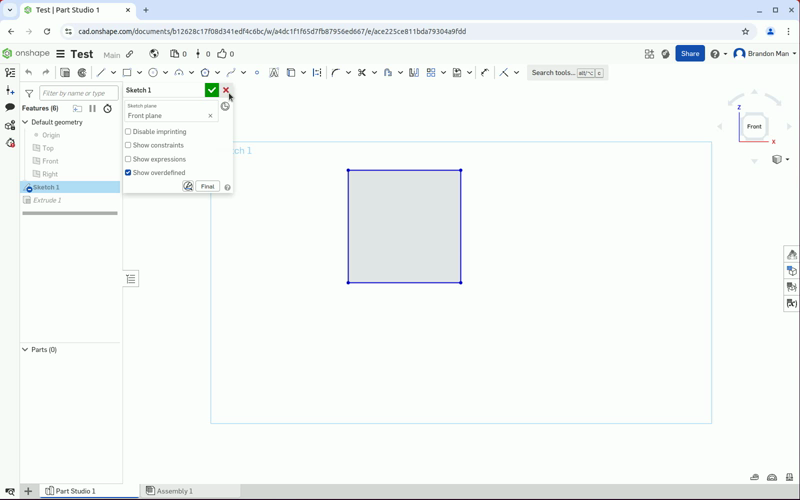
click(229, 92)
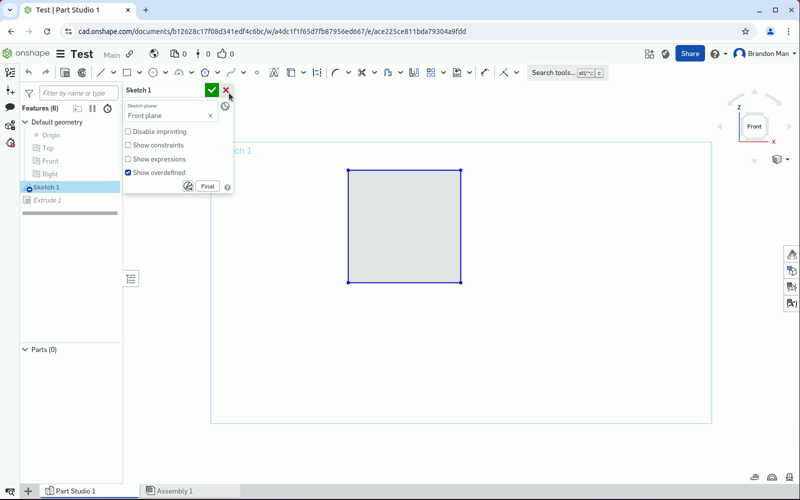
key(shift+s)
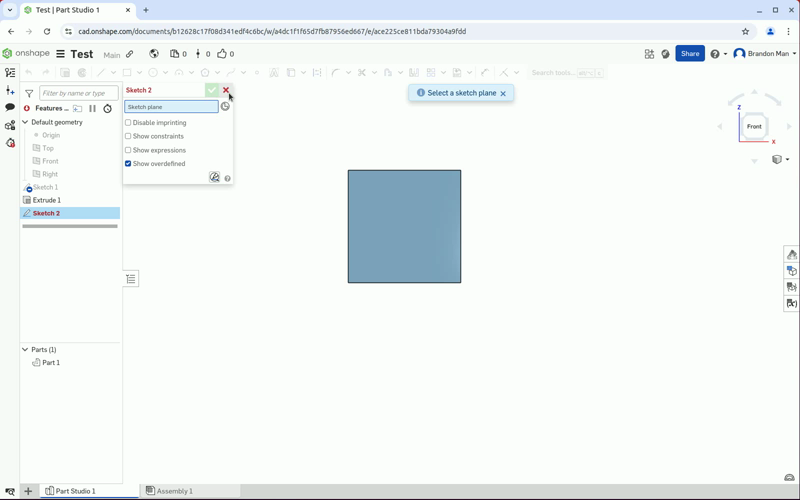
mouse_move(73, 163)
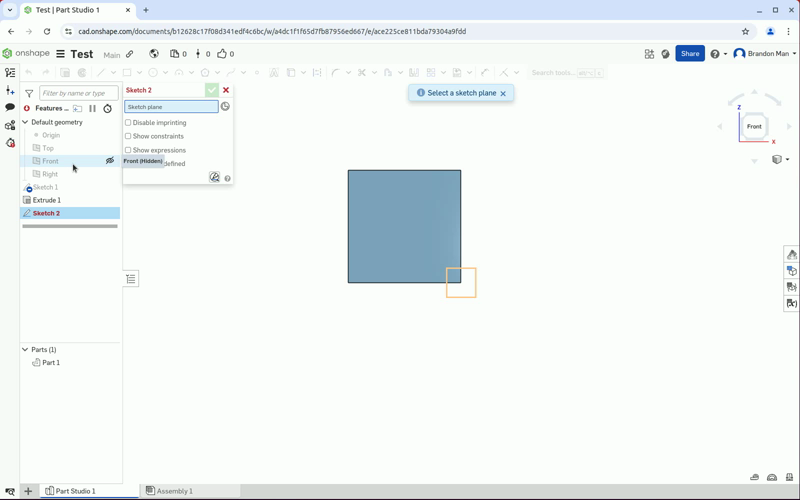
click(73, 163)
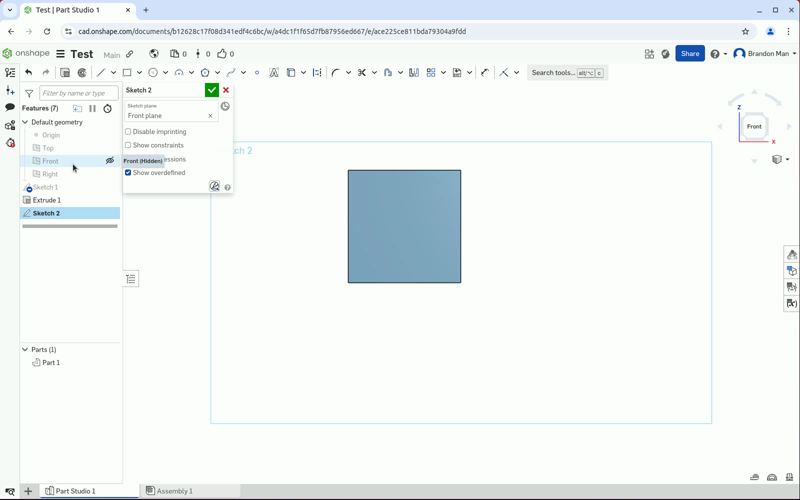
mouse_move(73, 352)
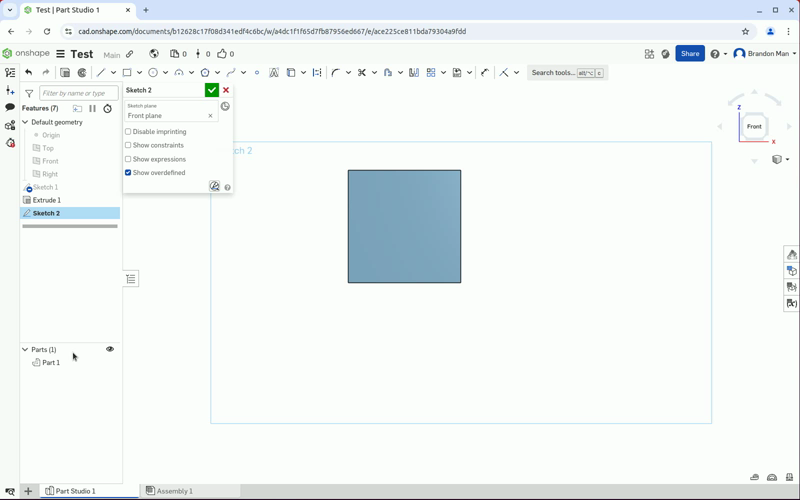
key(y)
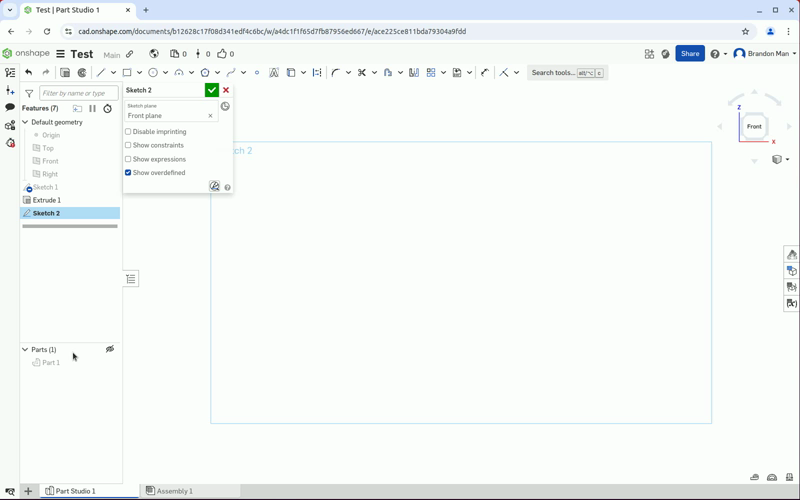
key(l)
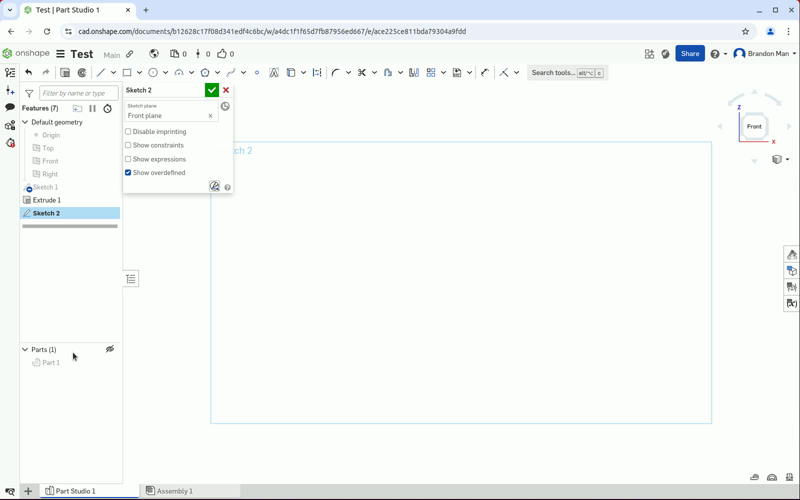
key_down(shift)
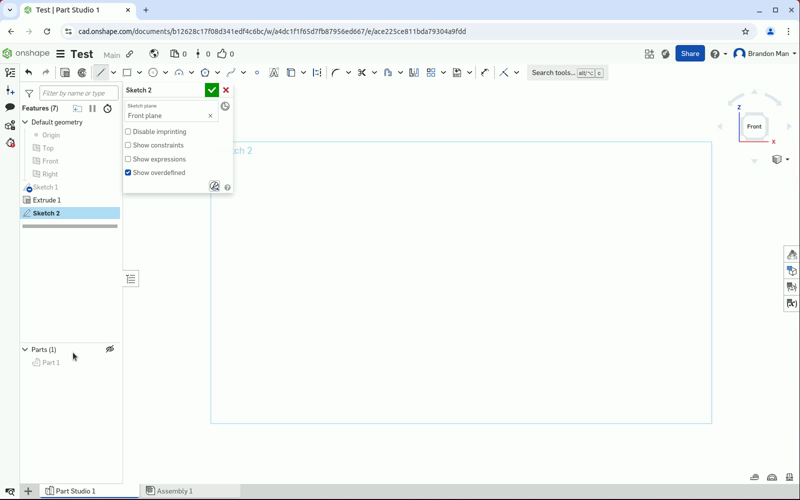
mouse_move(404, 282)
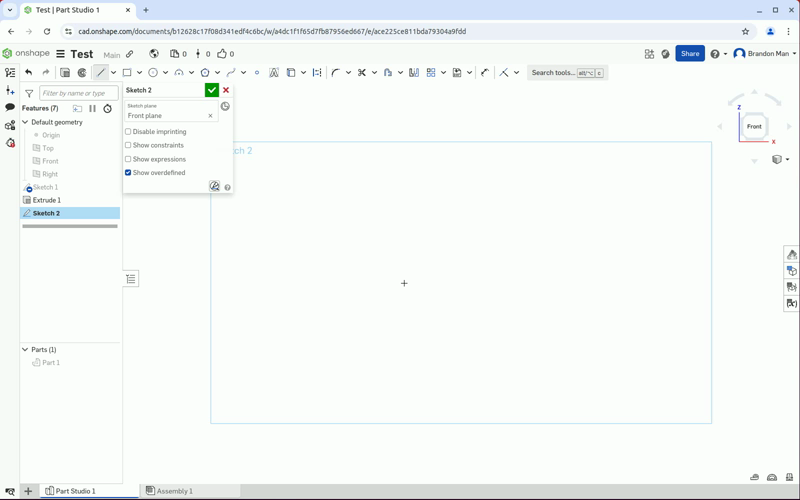
click(404, 282)
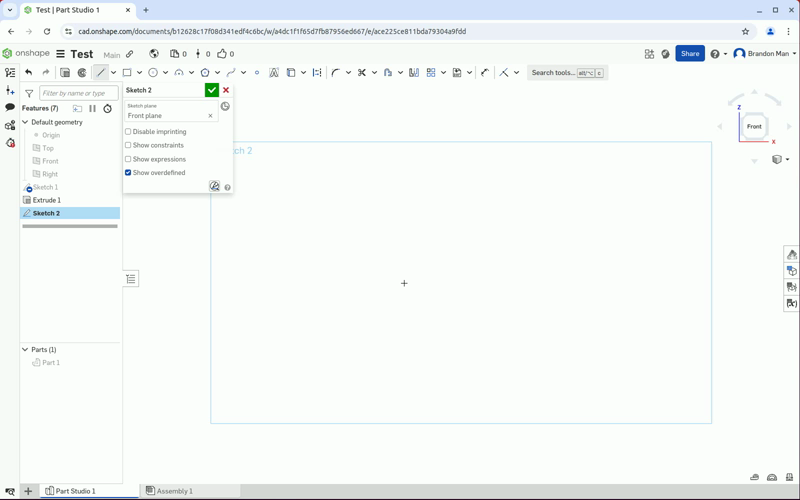
key_up(shift)
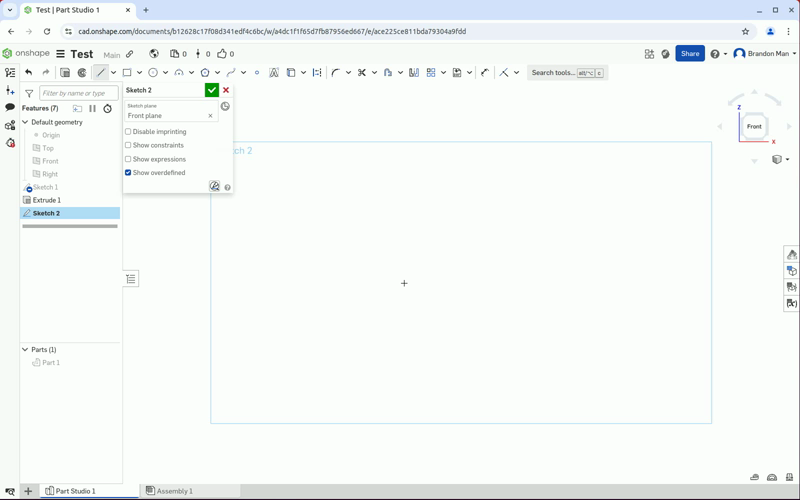
key_down(shift)
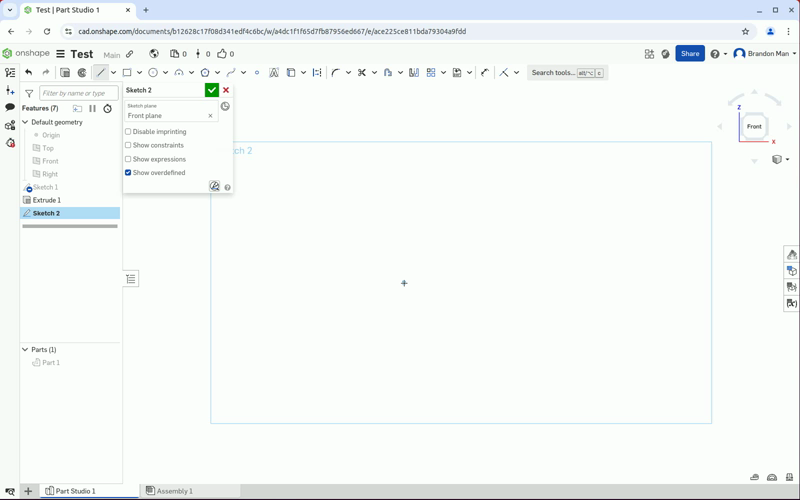
mouse_move(434, 282)
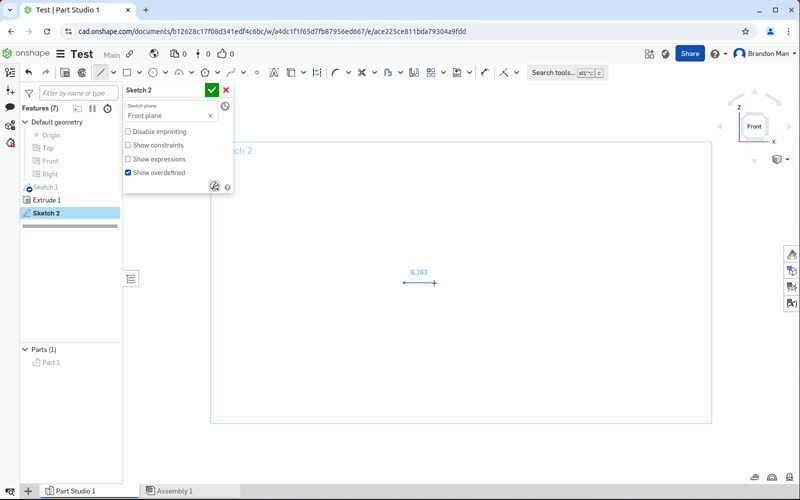
mouse_move(461, 282)
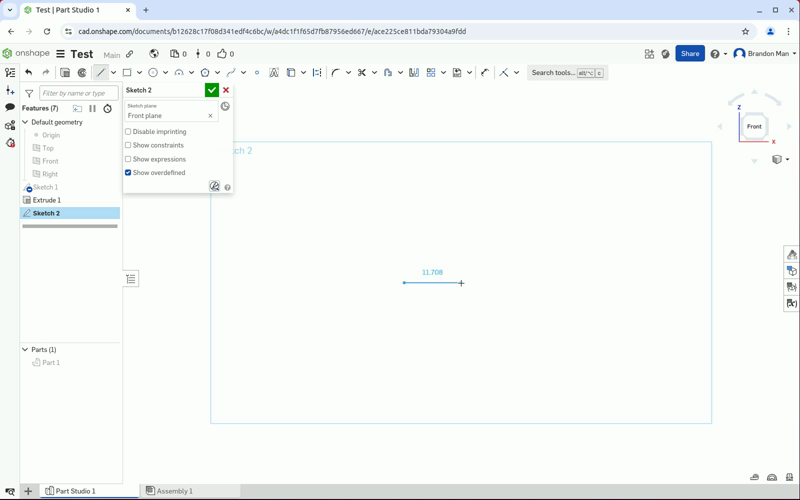
click(461, 282)
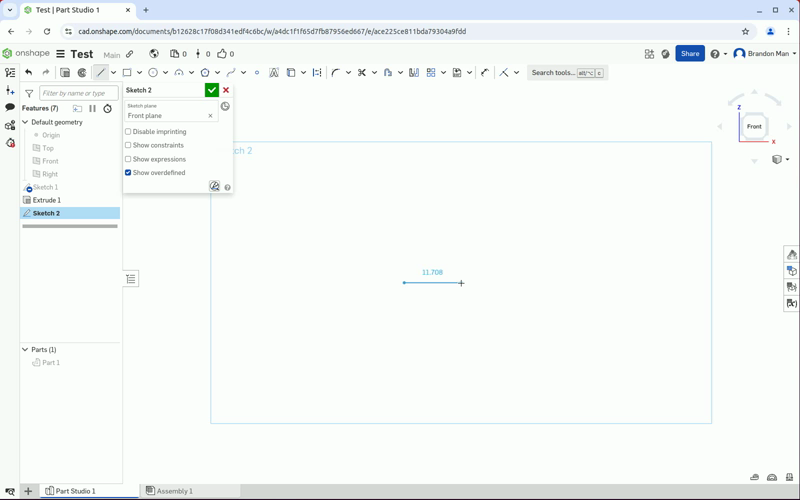
key_up(shift)
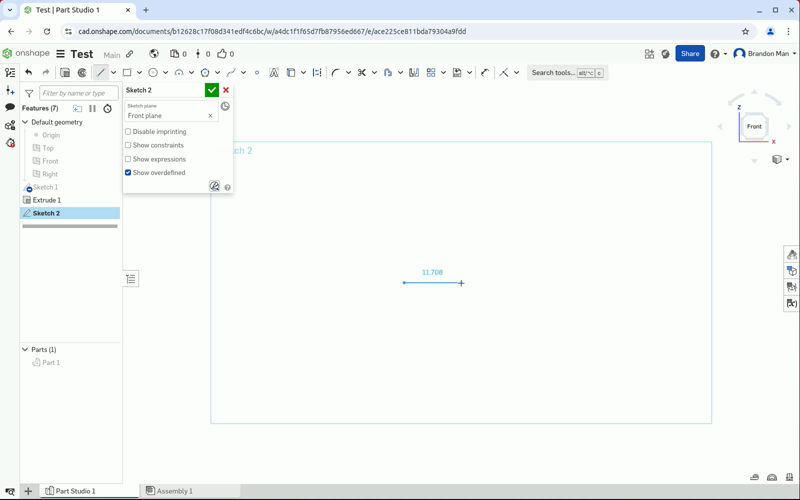
key_down(shift)
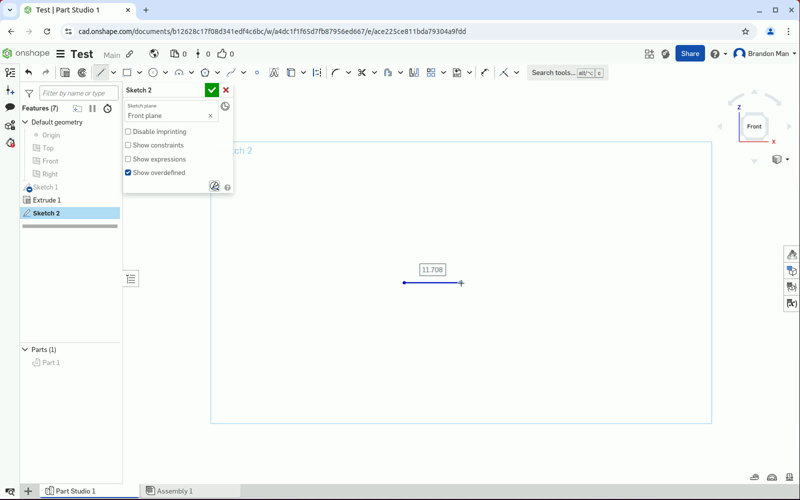
mouse_move(491, 282)
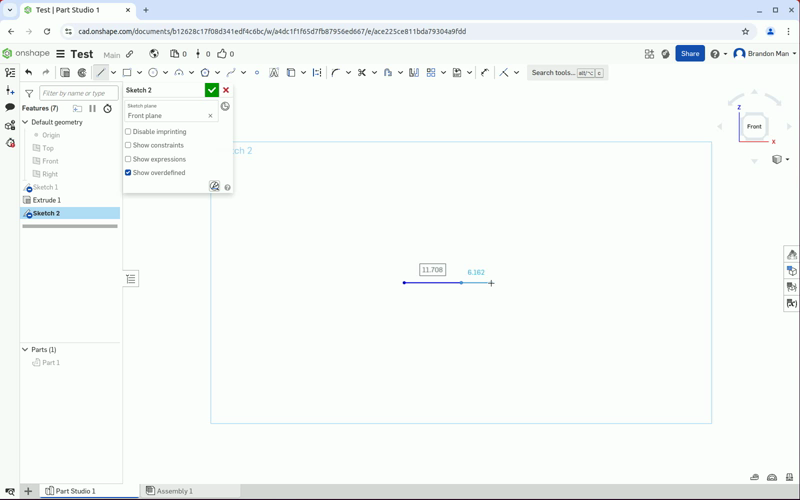
mouse_move(461, 226)
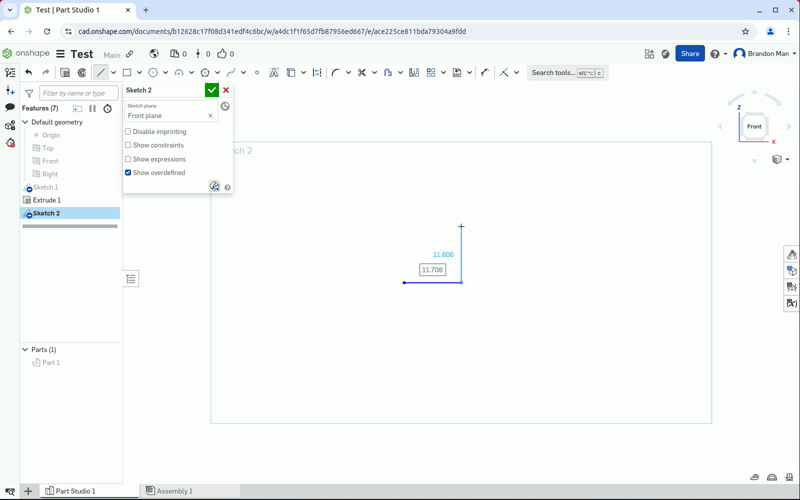
click(461, 226)
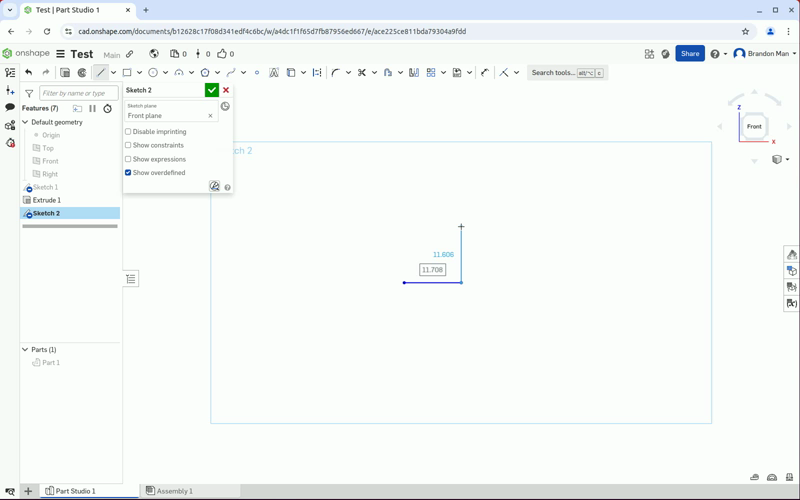
key_up(shift)
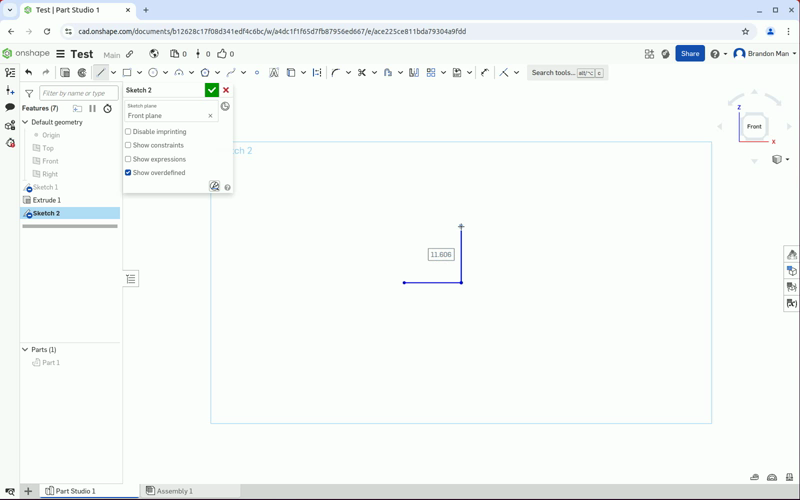
key_down(shift)
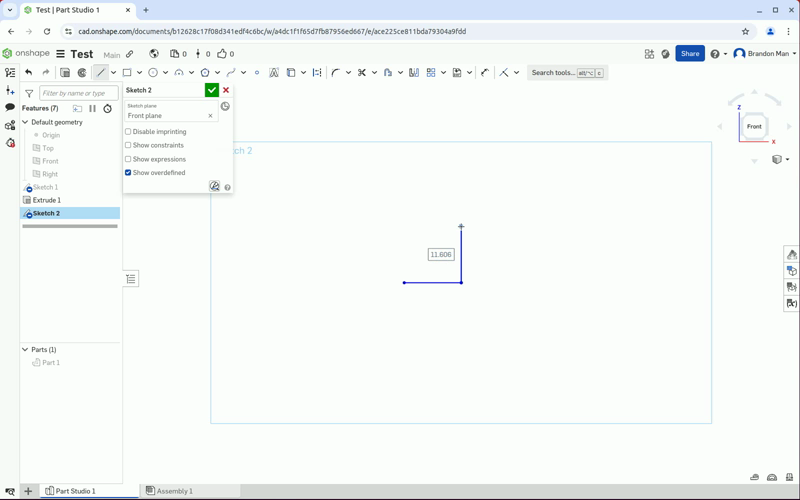
mouse_move(491, 226)
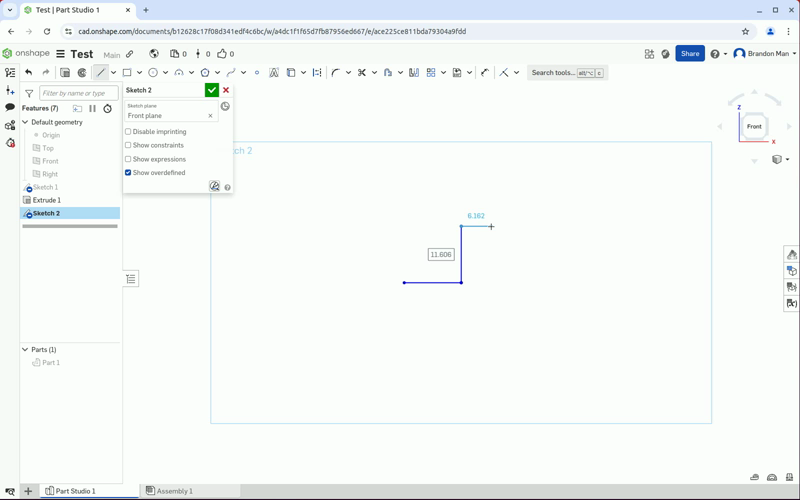
mouse_move(404, 226)
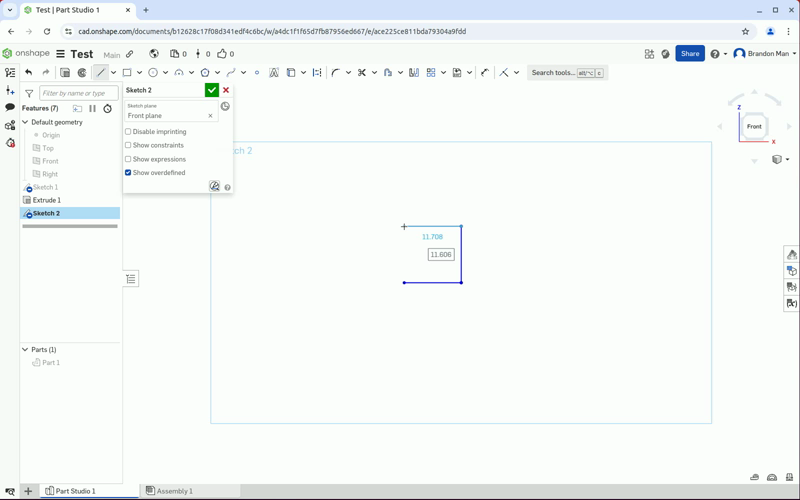
click(404, 226)
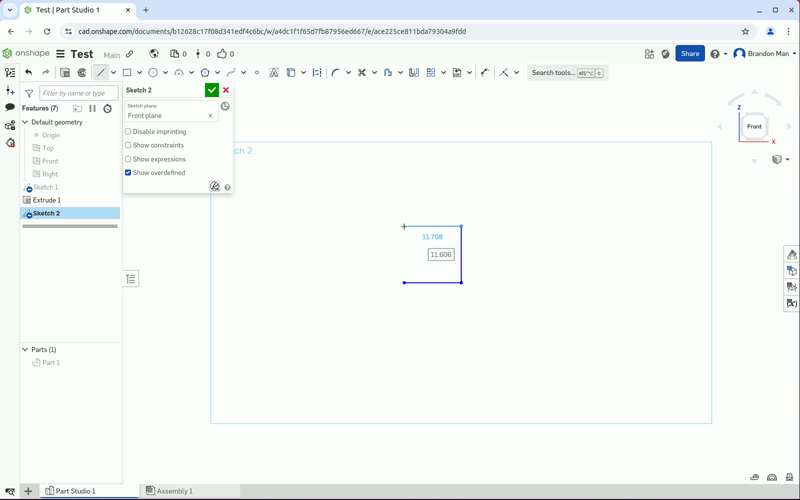
key_up(shift)
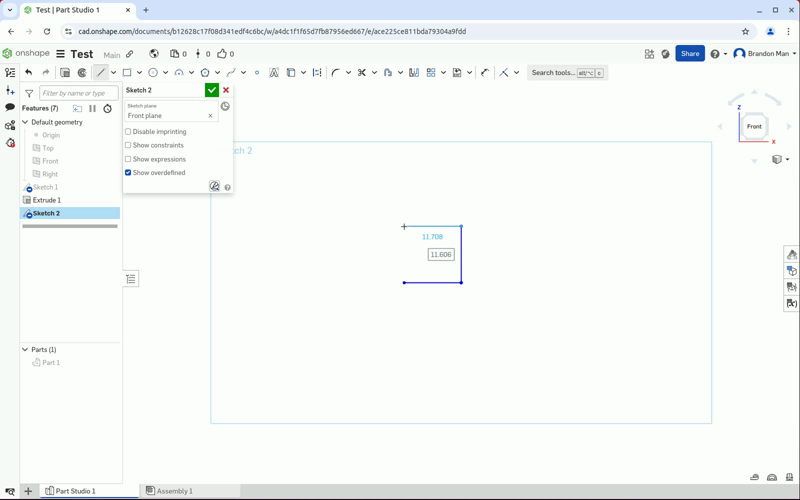
mouse_move(434, 226)
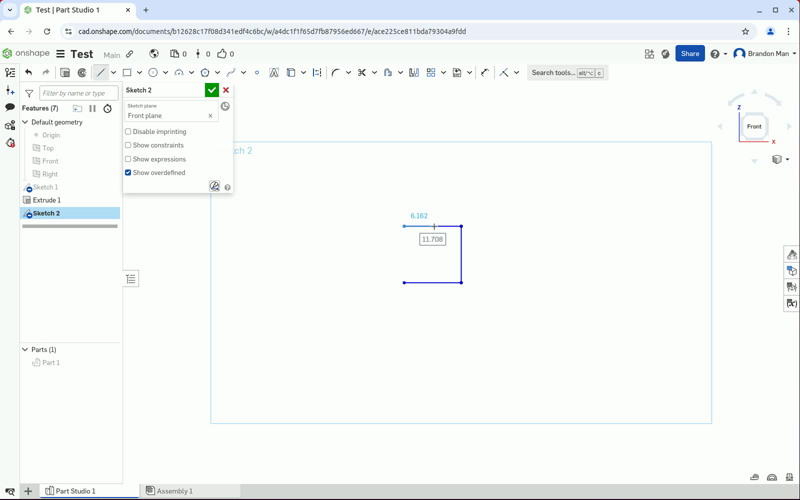
key_down(shift)
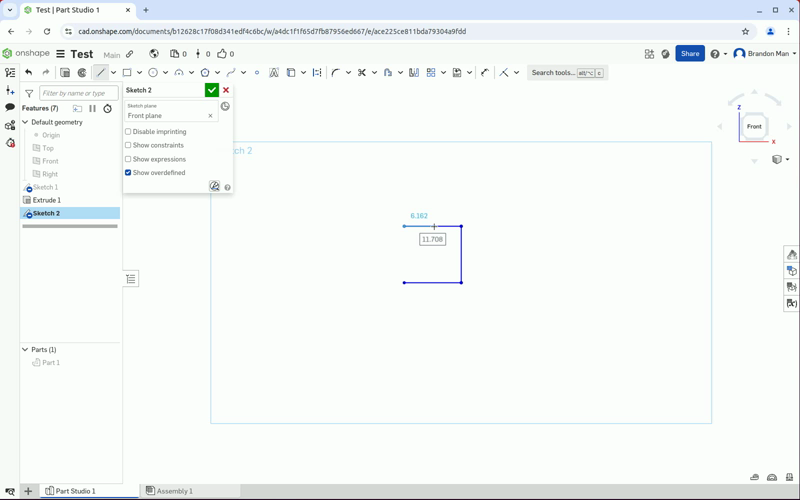
mouse_move(404, 282)
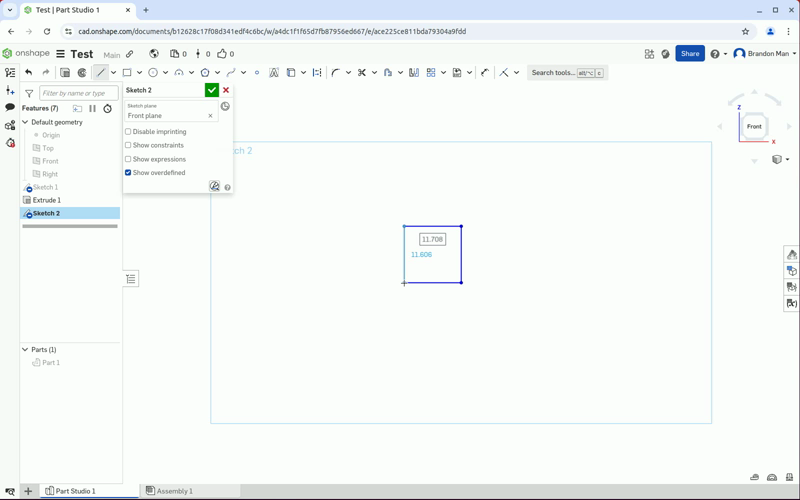
key_up(shift)
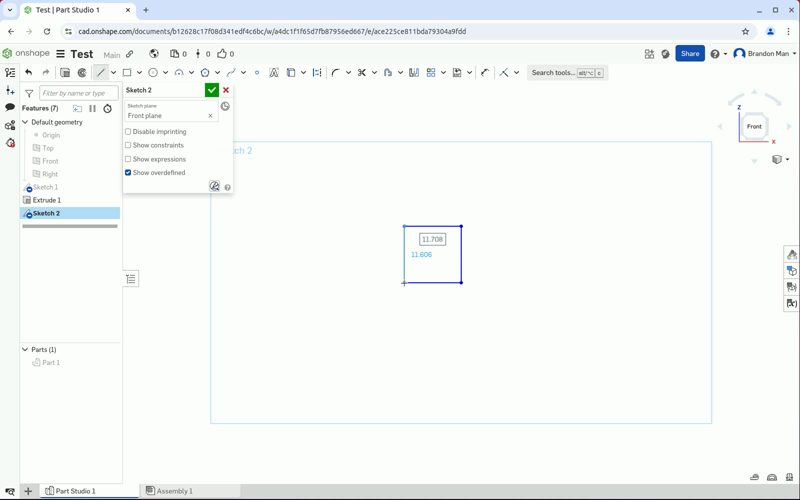
click(404, 282)
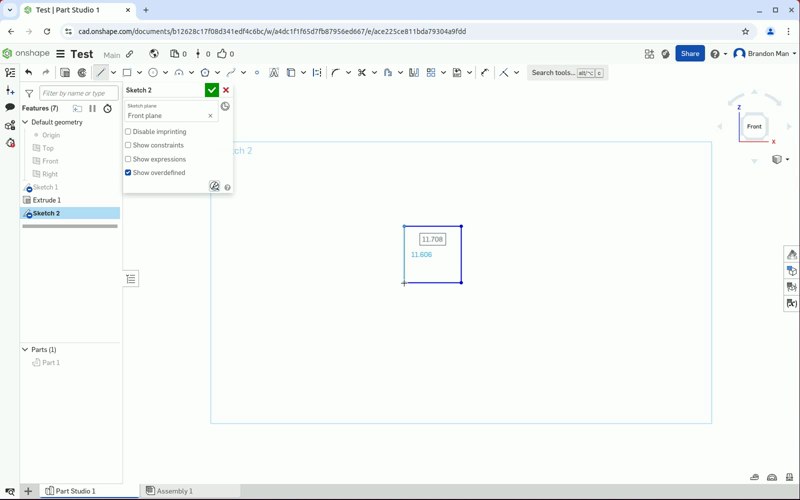
key(esc)
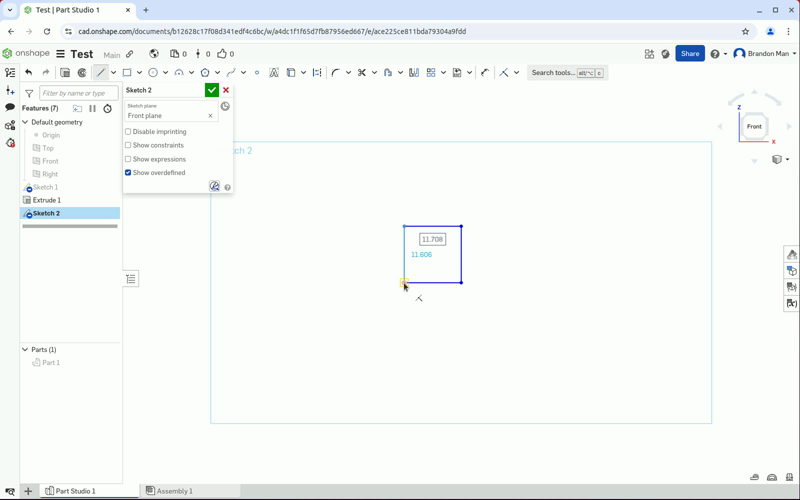
mouse_move(419, 264)
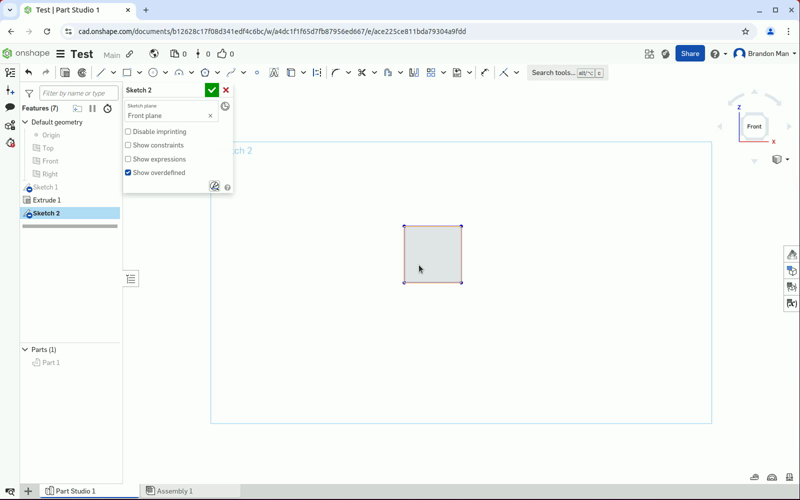
click(419, 264)
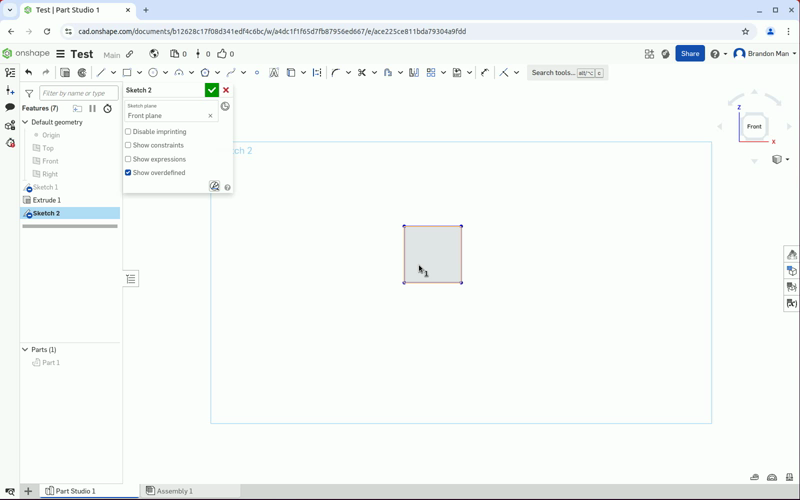
mouse_move(73, 352)
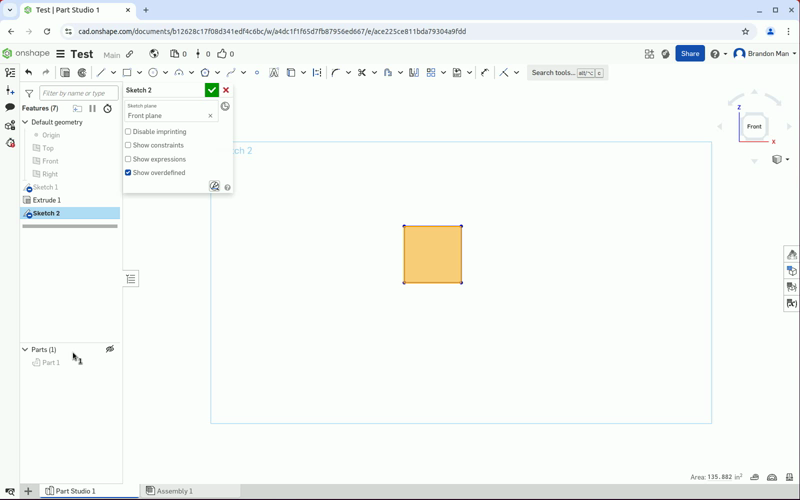
key(shift+y)
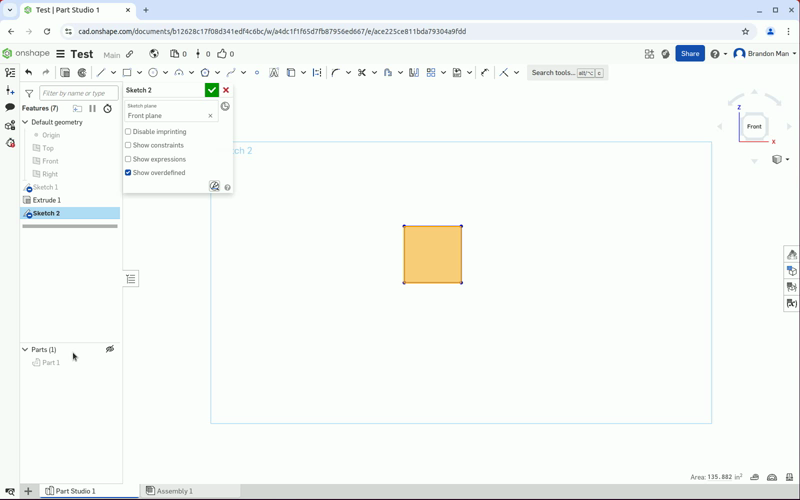
key(shift+e)
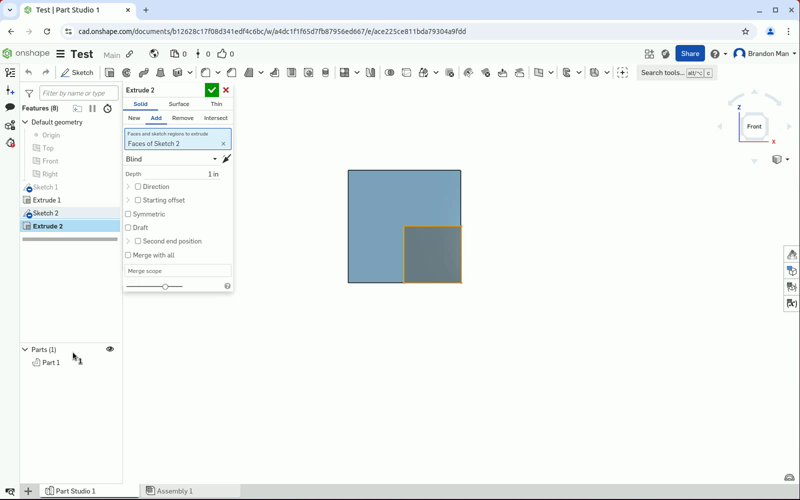
mouse_move(143, 106)
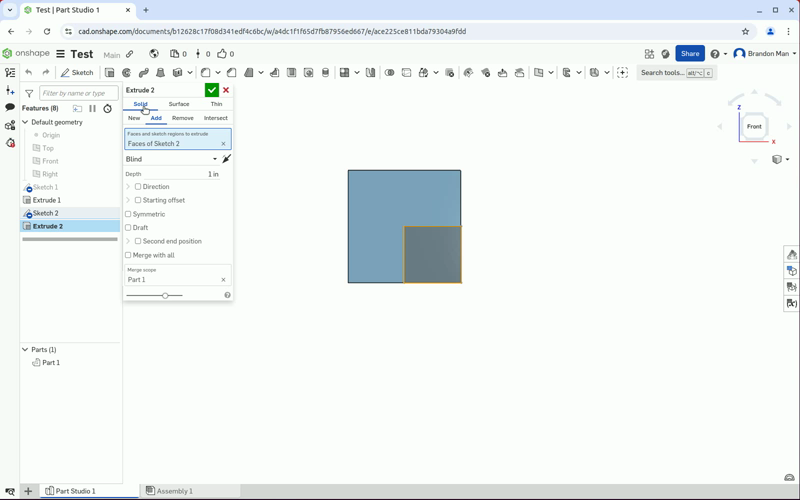
click(143, 106)
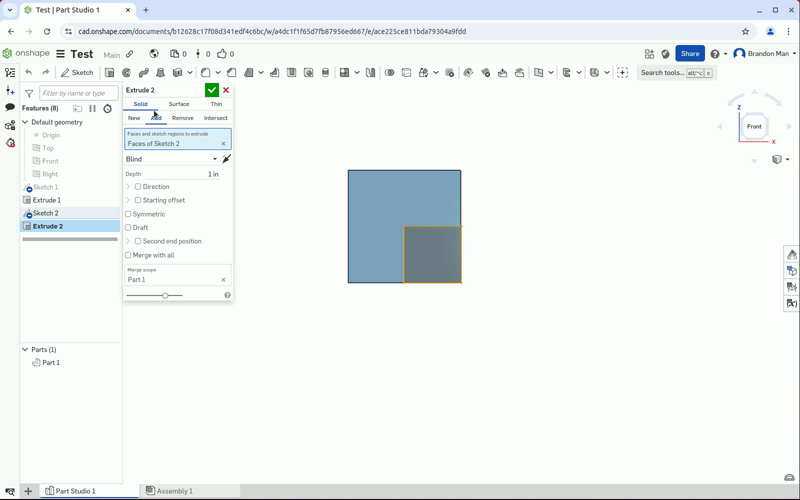
mouse_move(186, 120)
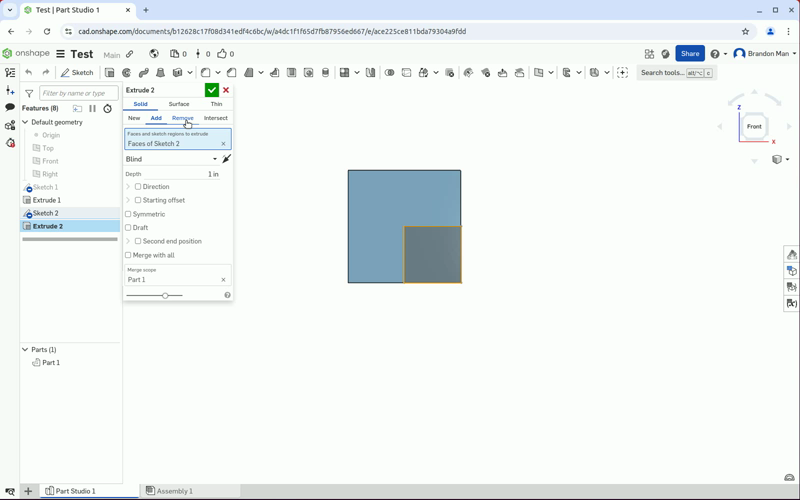
click(186, 120)
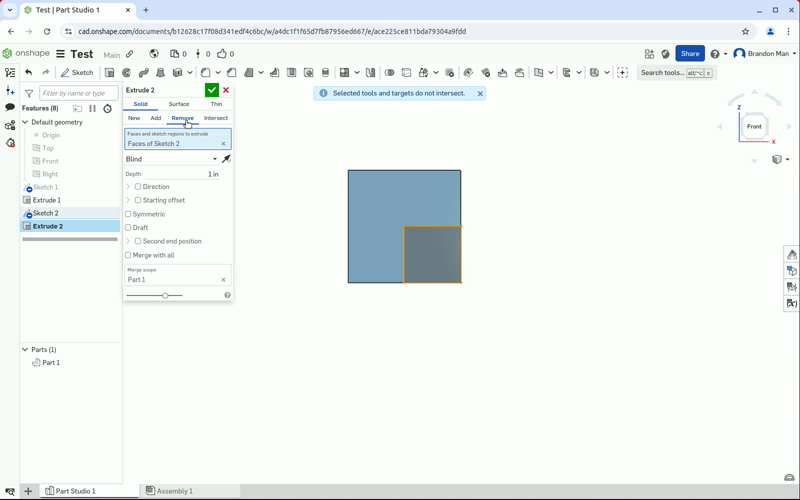
key(tab, 4)
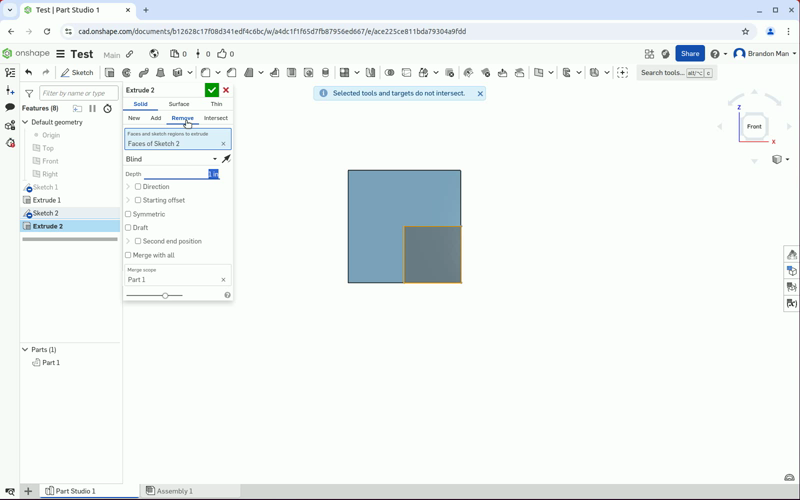
text(-23.108)
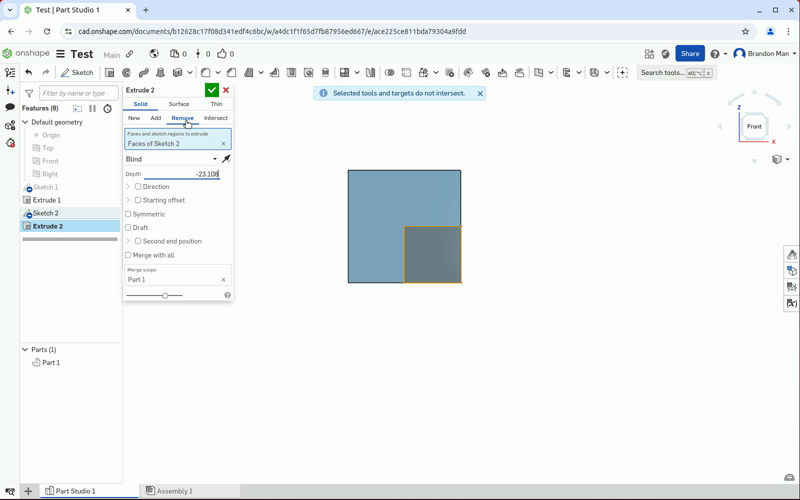
key(tab, 6)
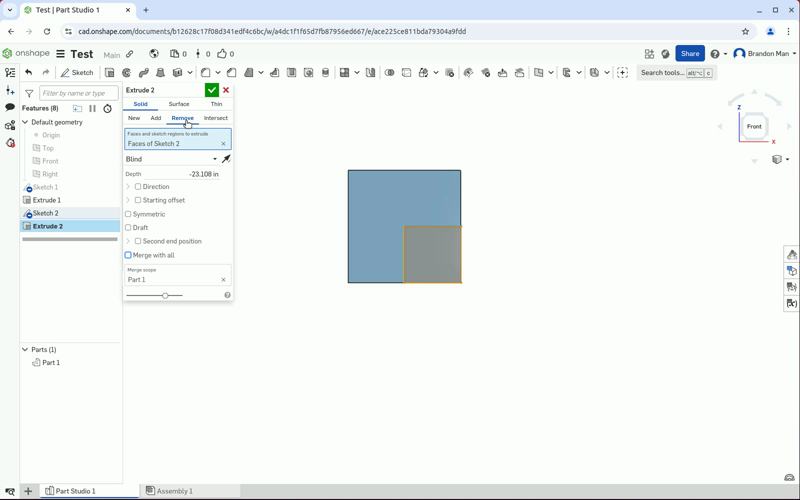
key(space)
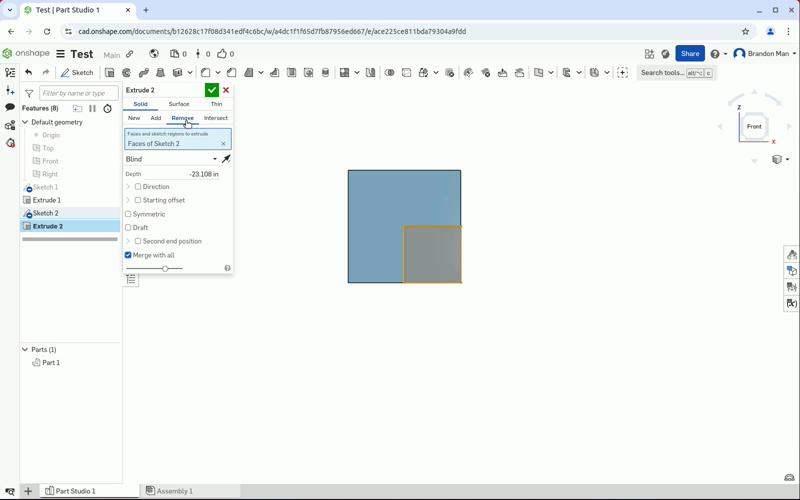
key(enter)
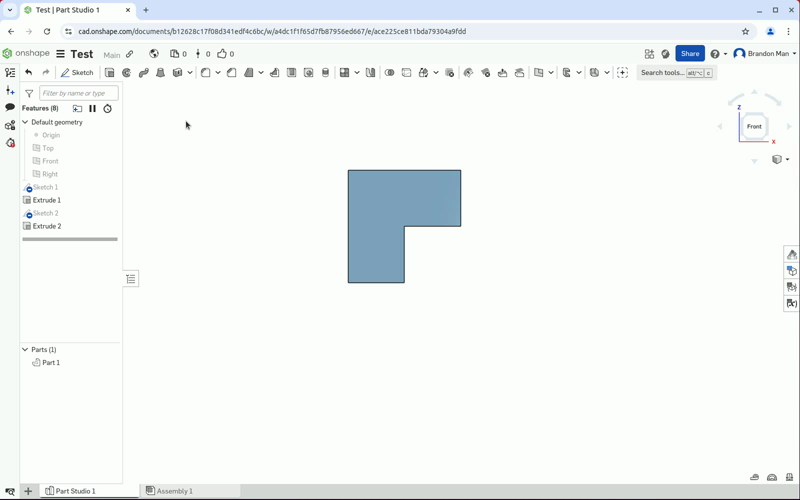
key(shift+h)
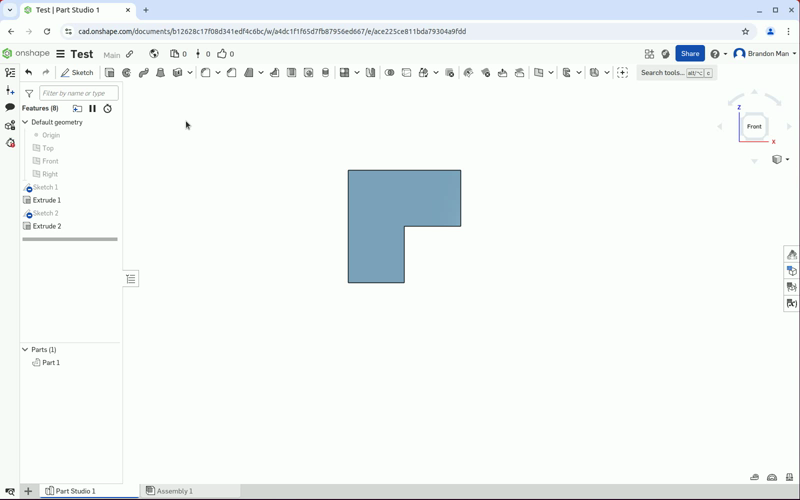
key(shift+h)
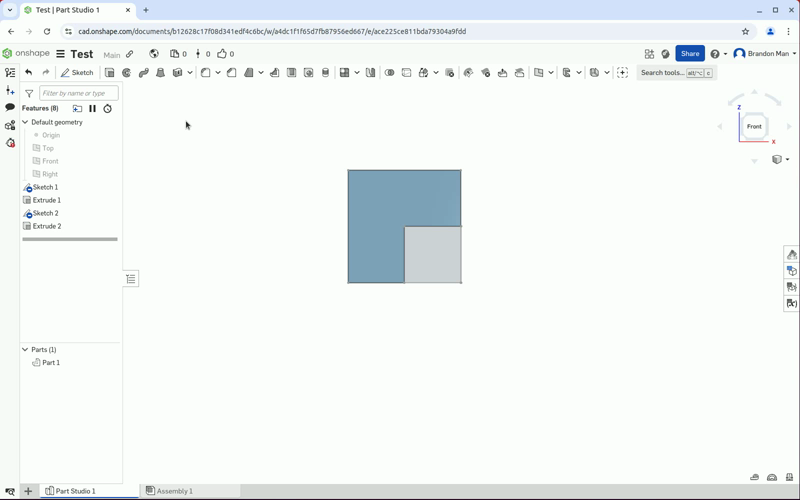
key(shift+7)
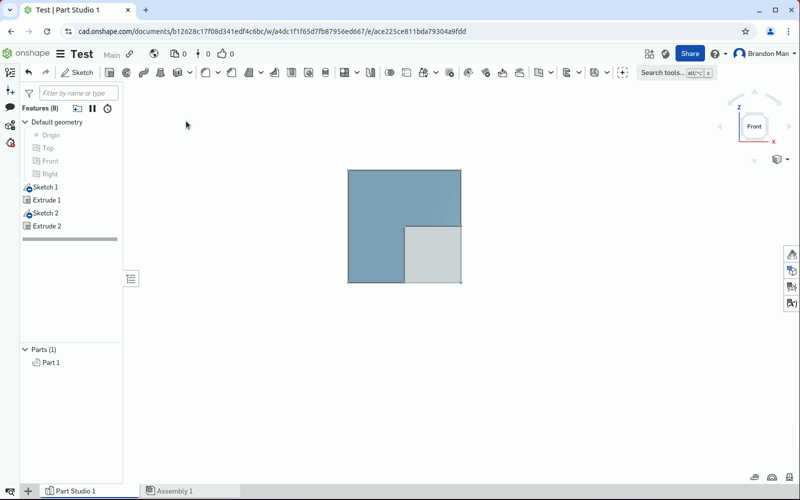
key(left, 2)
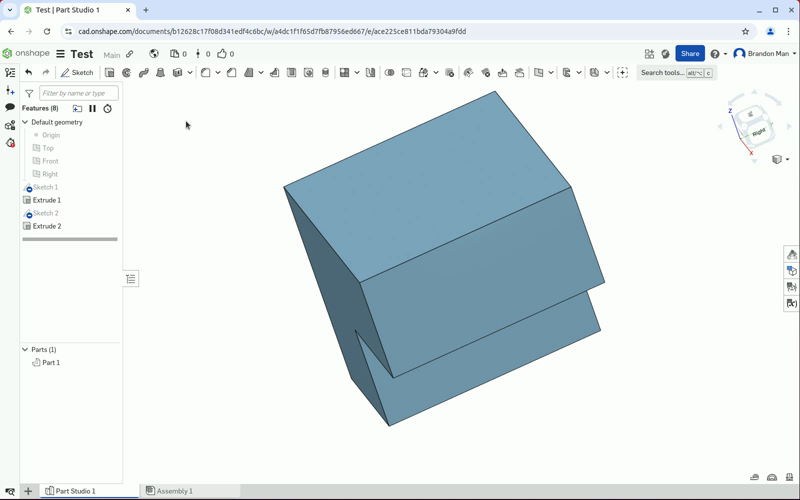
key(down, 2)
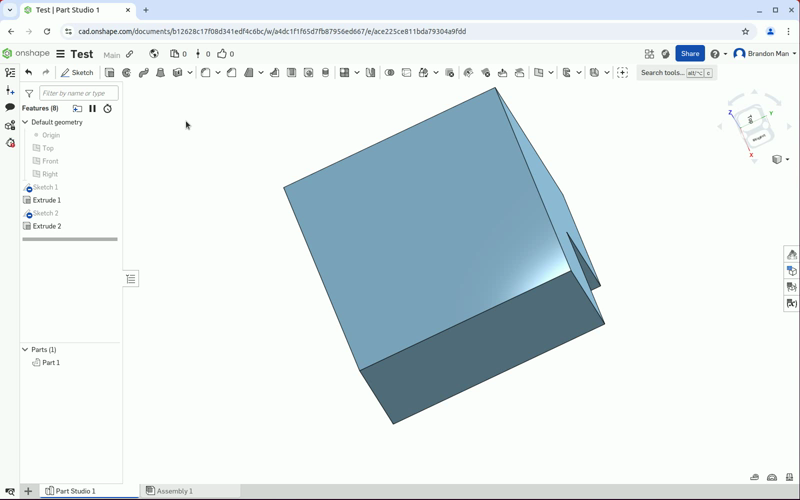
key(up, 2)
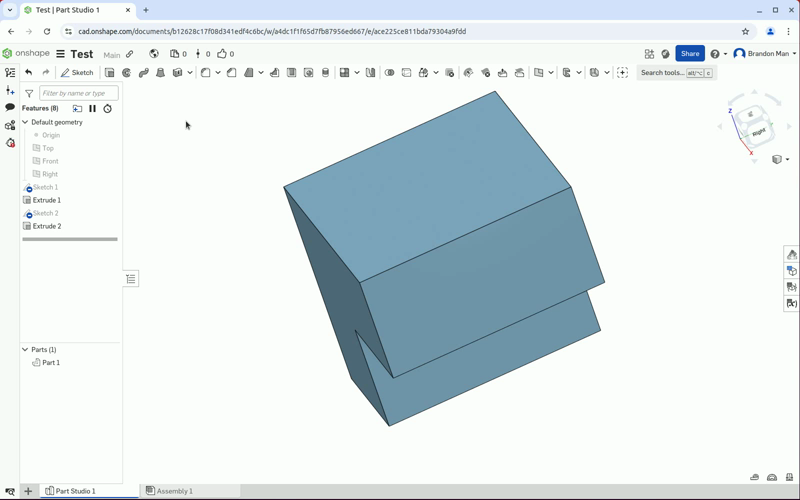
key(right, 2)
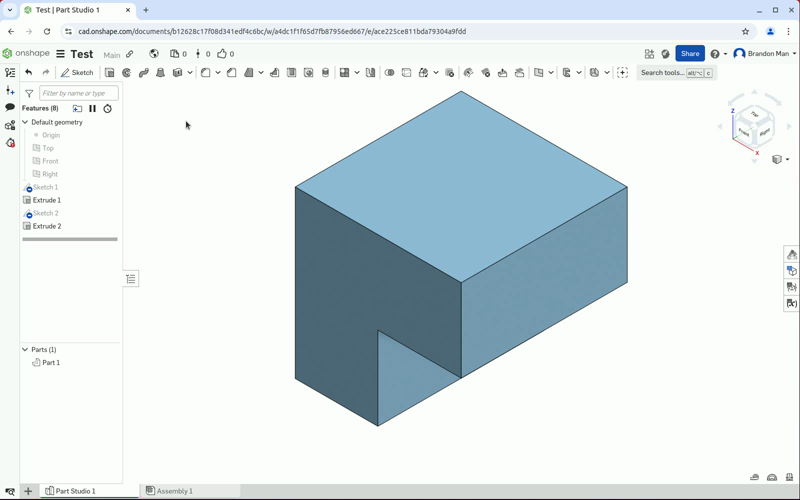
mouse_move(73, 189)
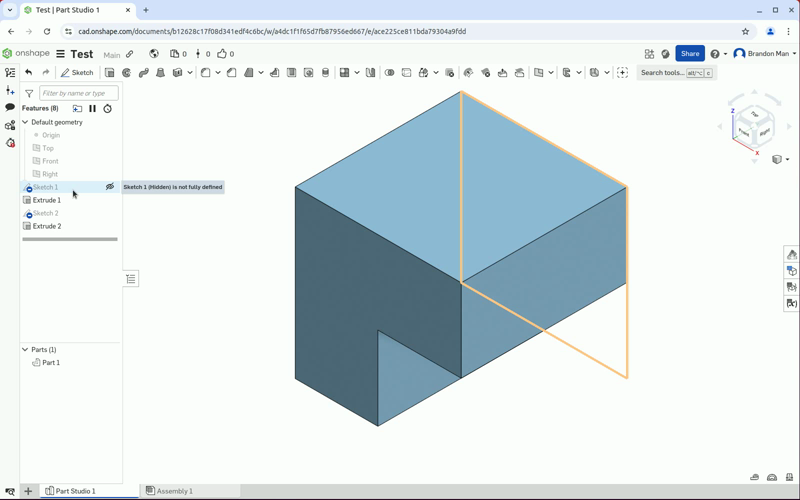
click(73, 189)